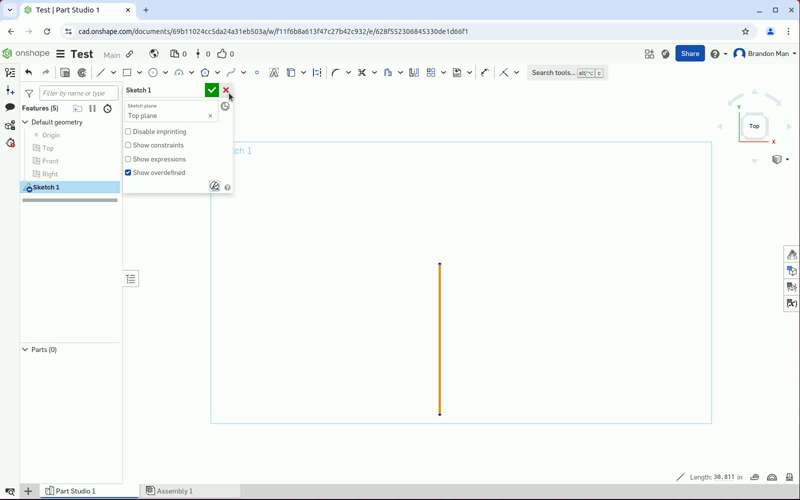
key(shift+h)
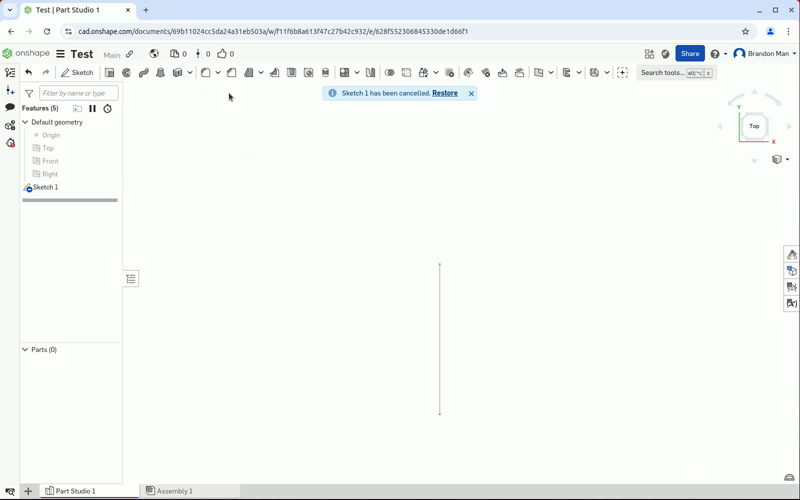
key(shift+s)
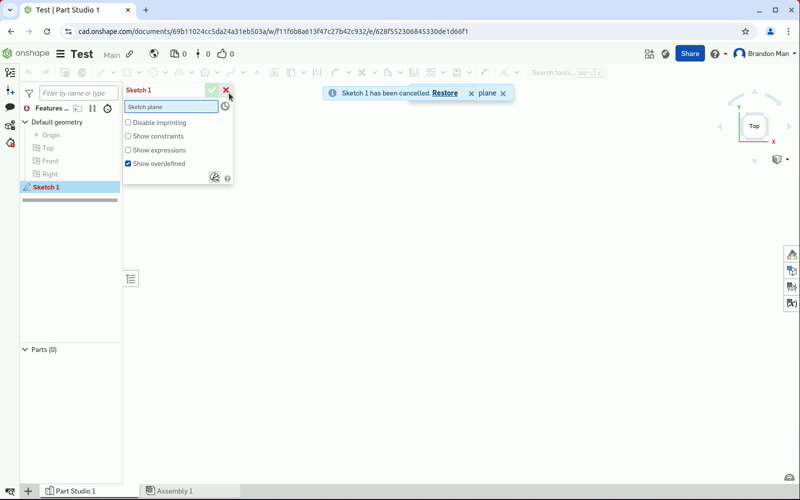
mouse_move(73, 150)
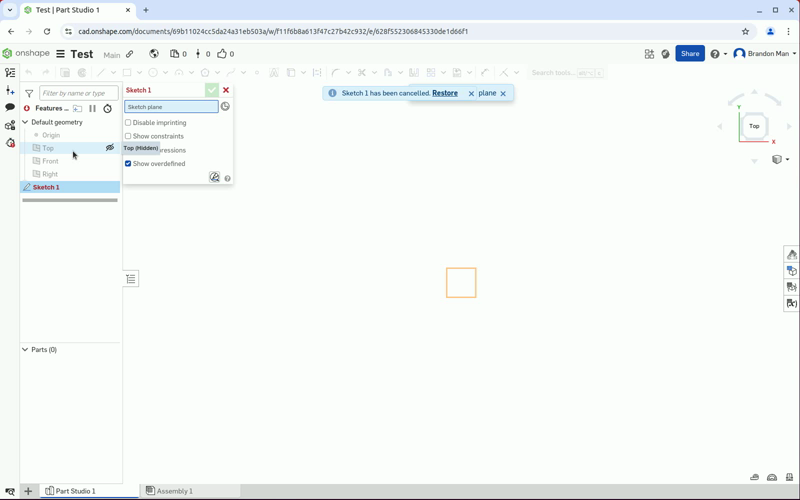
click(73, 150)
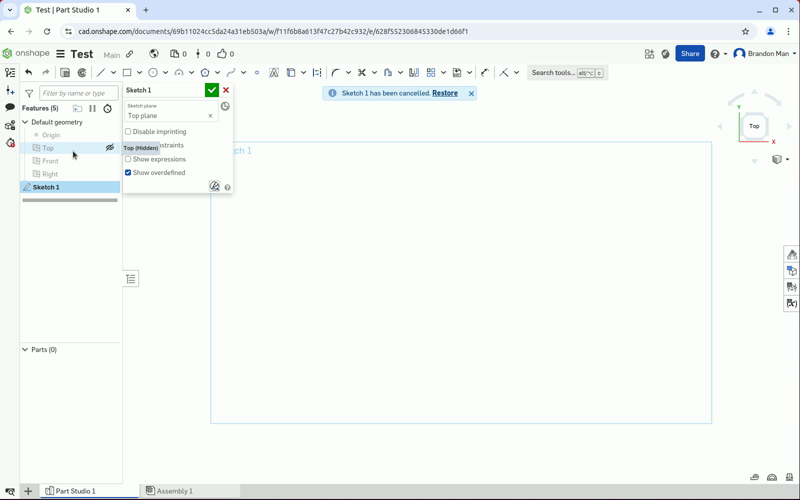
mouse_move(73, 352)
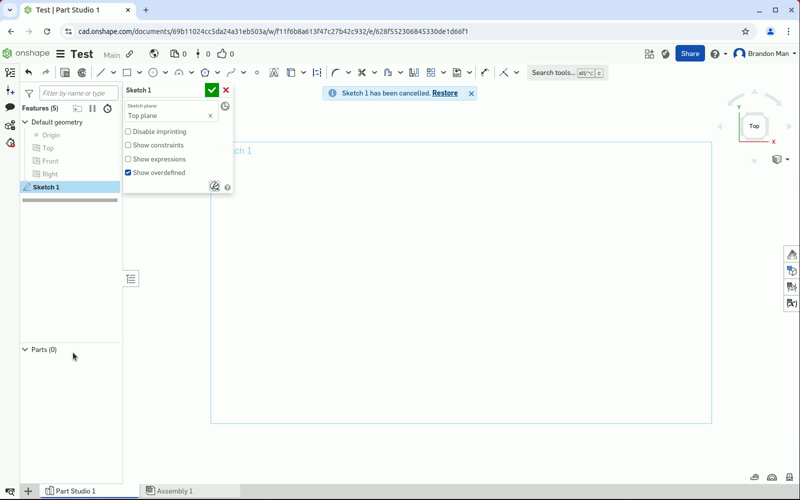
key(y)
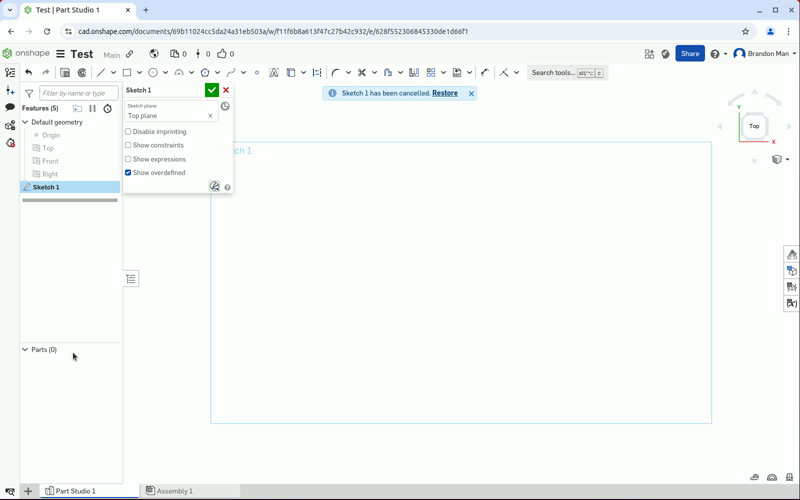
key(l)
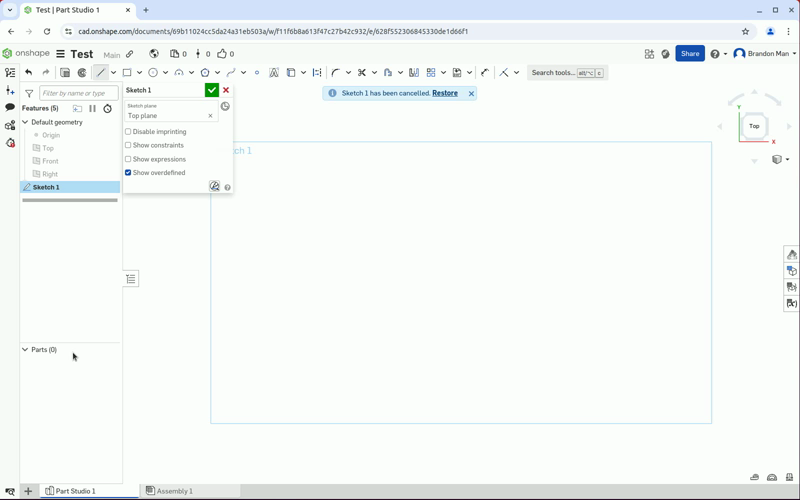
key_down(shift)
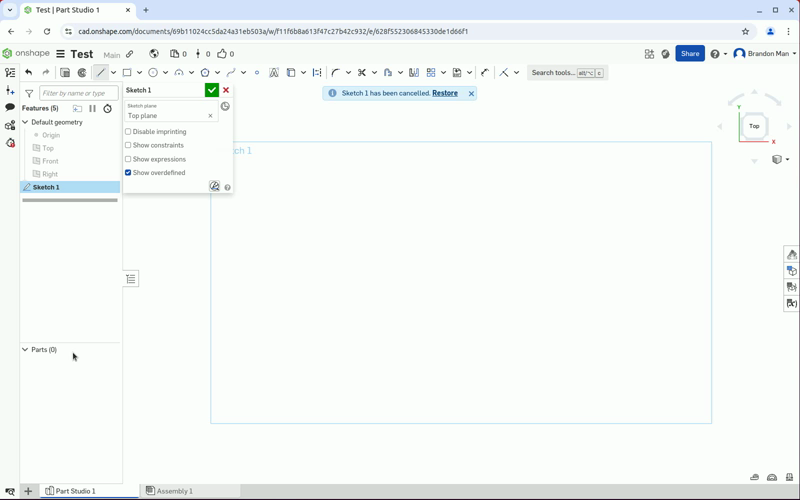
mouse_move(348, 351)
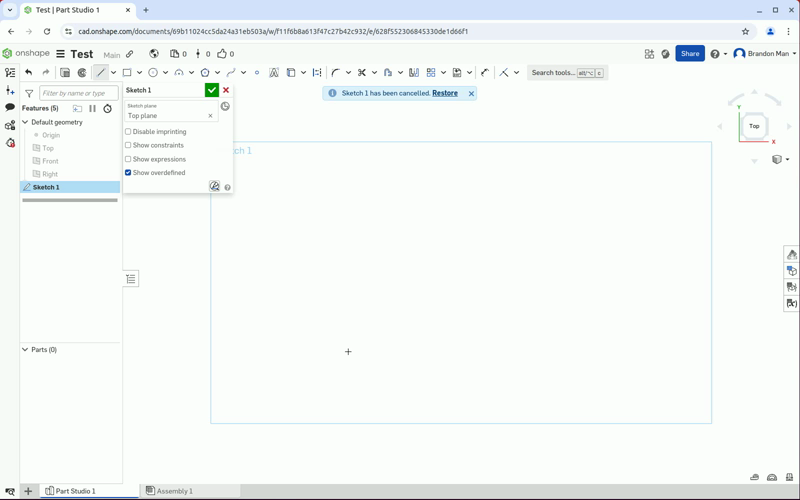
click(348, 351)
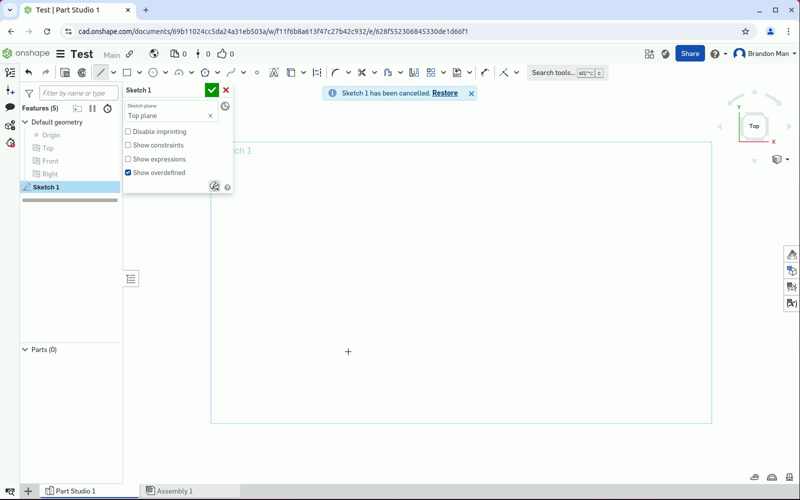
key_up(shift)
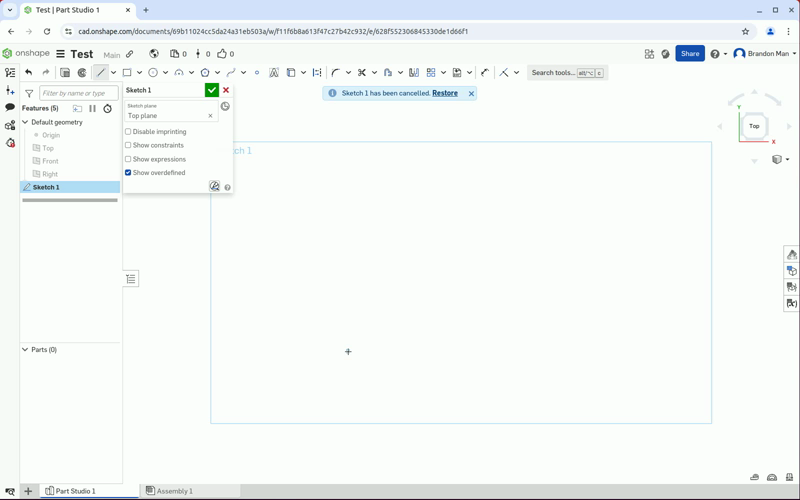
key_down(shift)
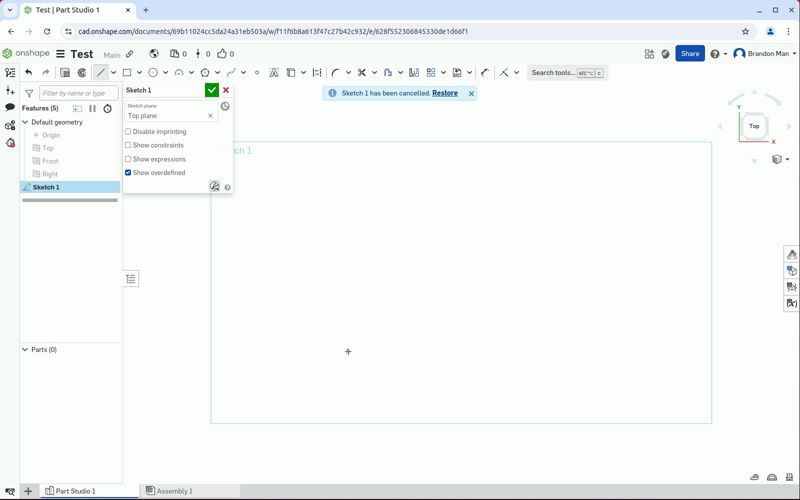
mouse_move(572, 351)
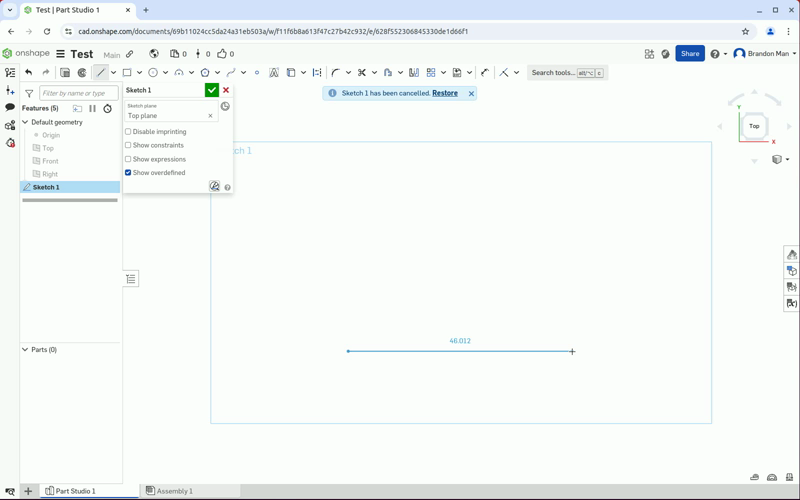
click(572, 351)
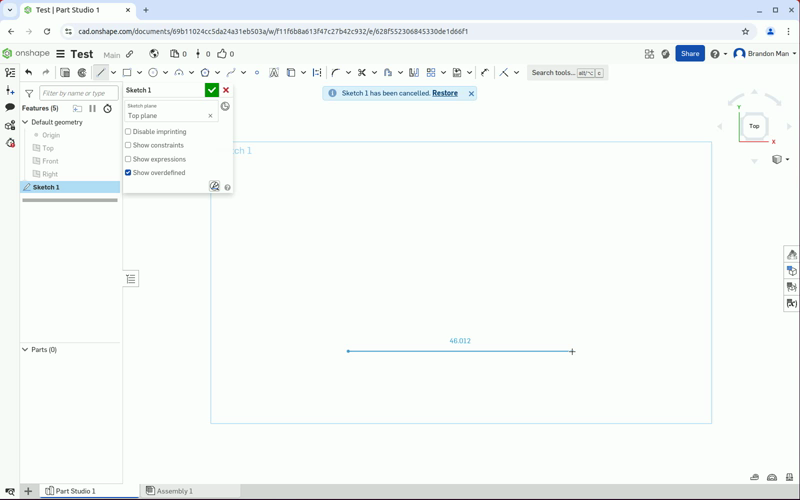
key_up(shift)
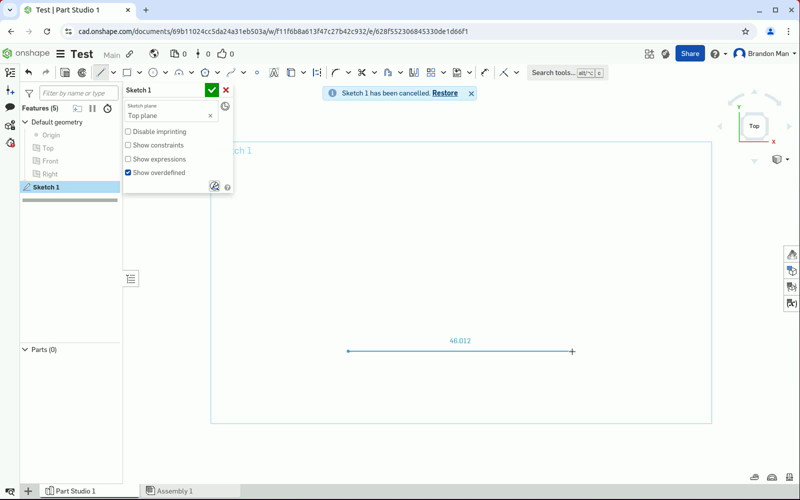
key_down(shift)
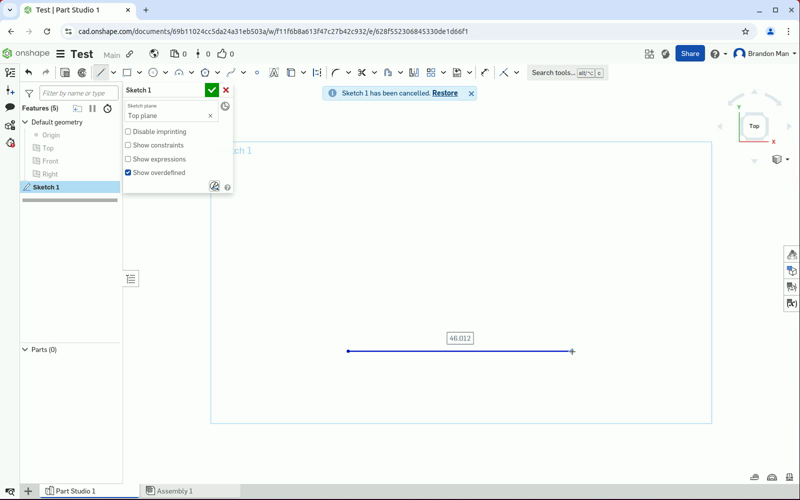
mouse_move(572, 216)
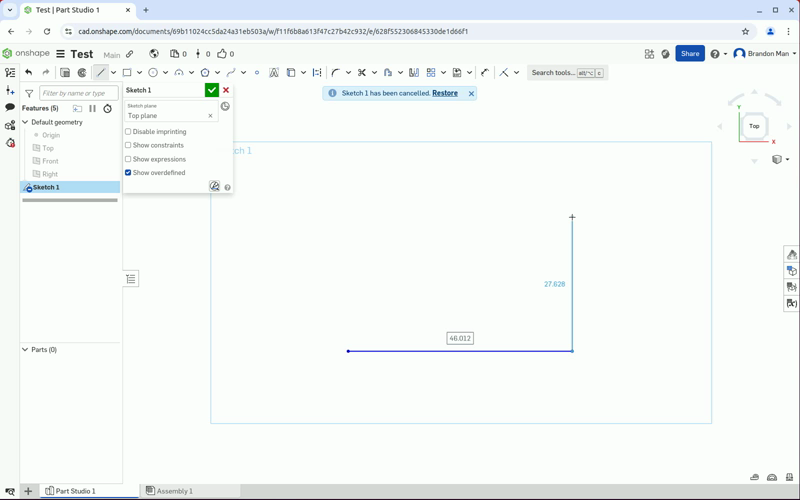
click(572, 216)
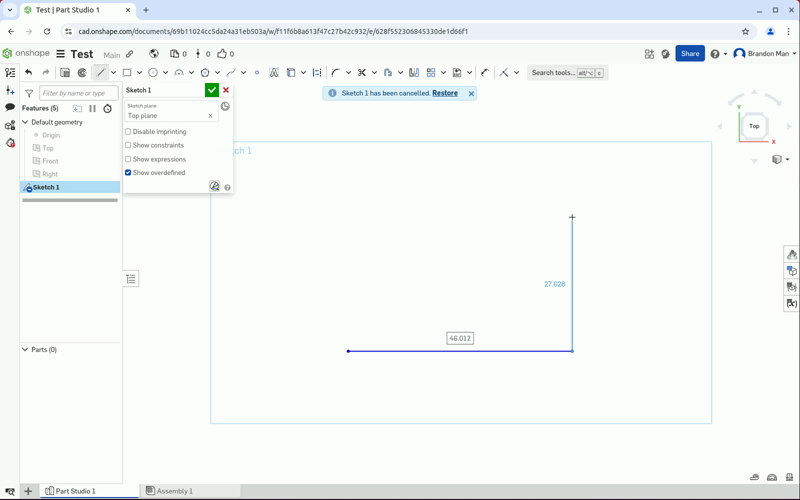
key_up(shift)
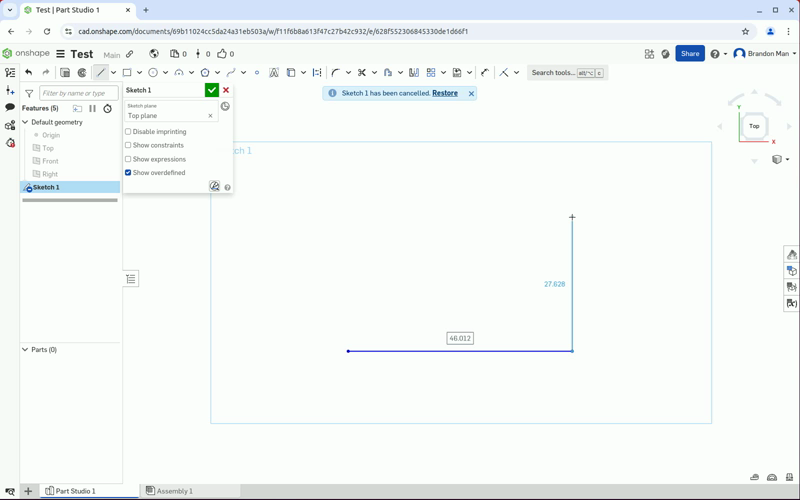
key_down(shift)
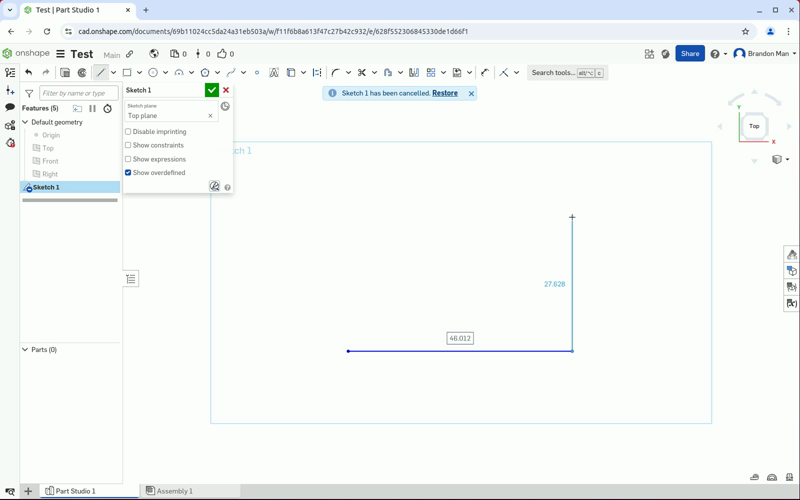
mouse_move(348, 216)
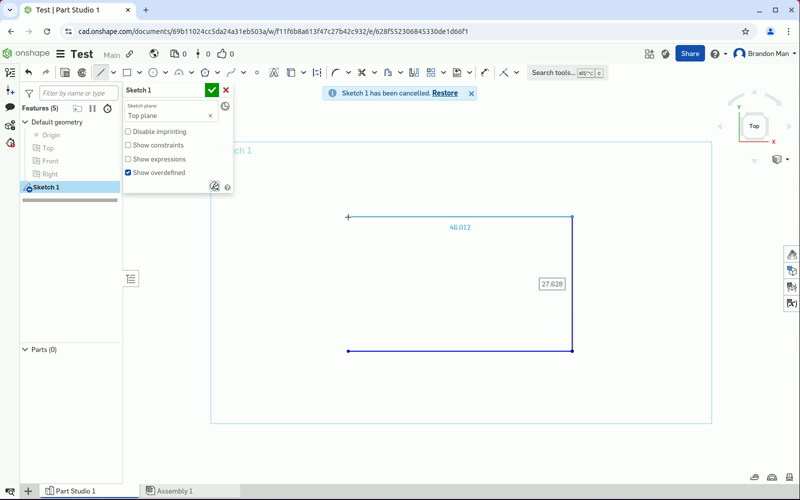
click(348, 216)
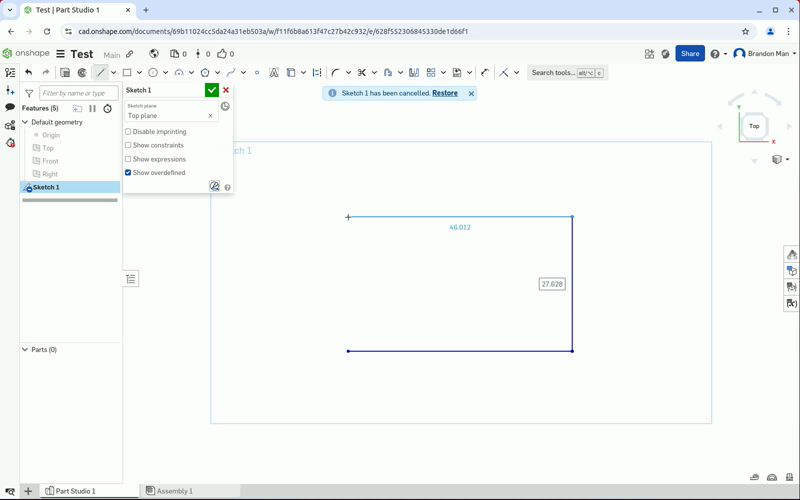
key_up(shift)
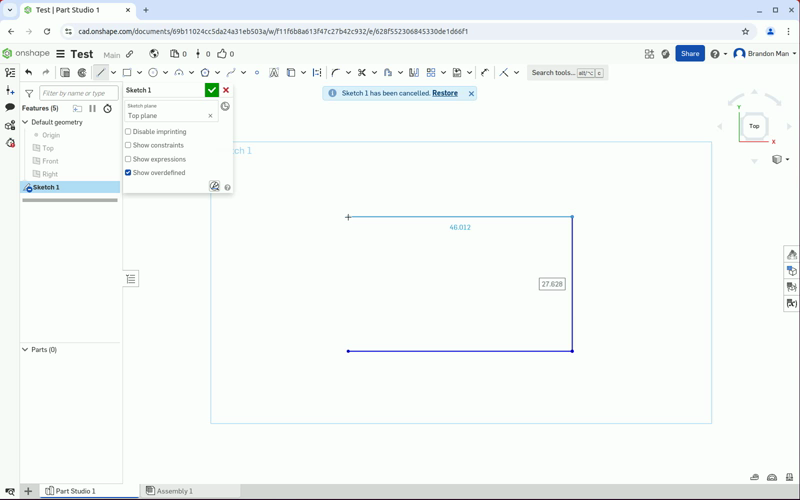
key_down(shift)
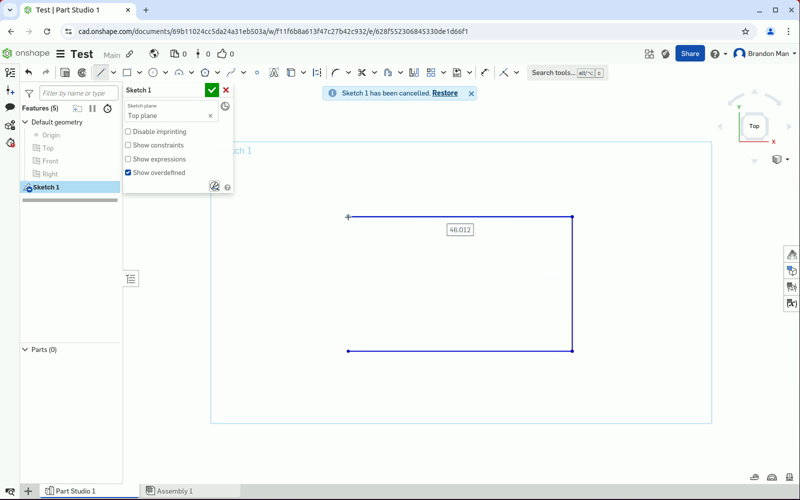
mouse_move(348, 351)
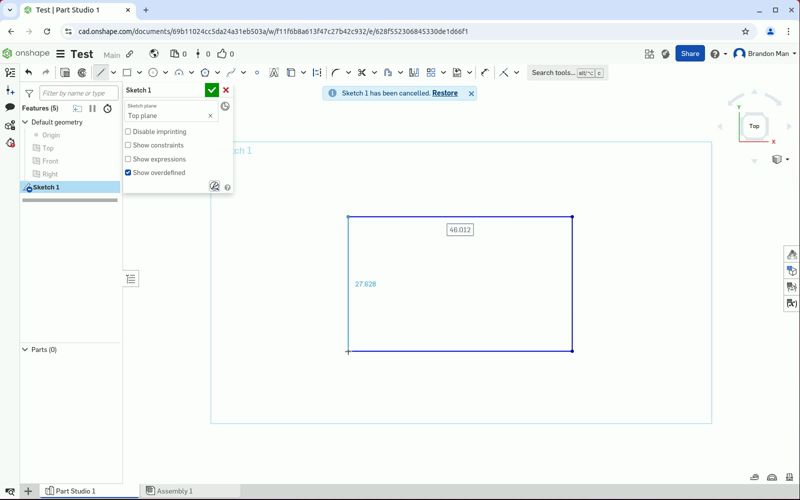
key_up(shift)
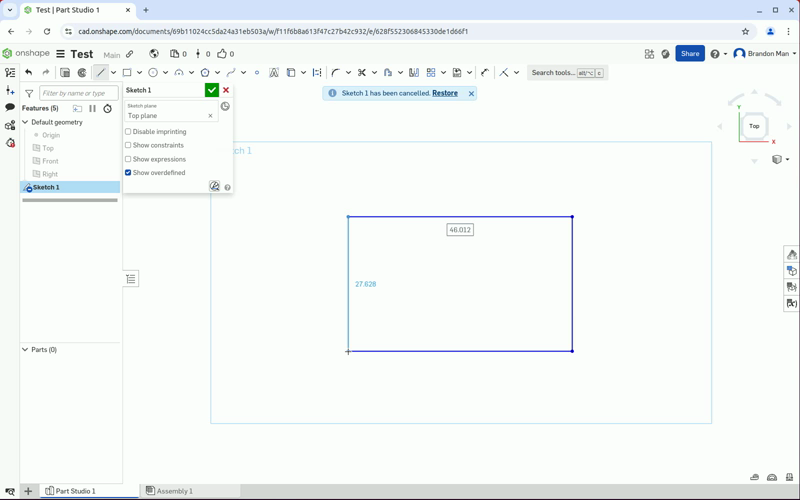
click(348, 351)
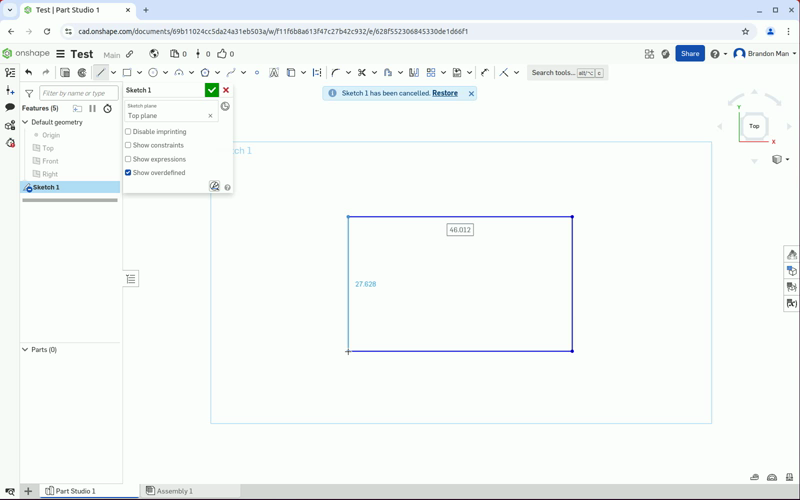
key(esc)
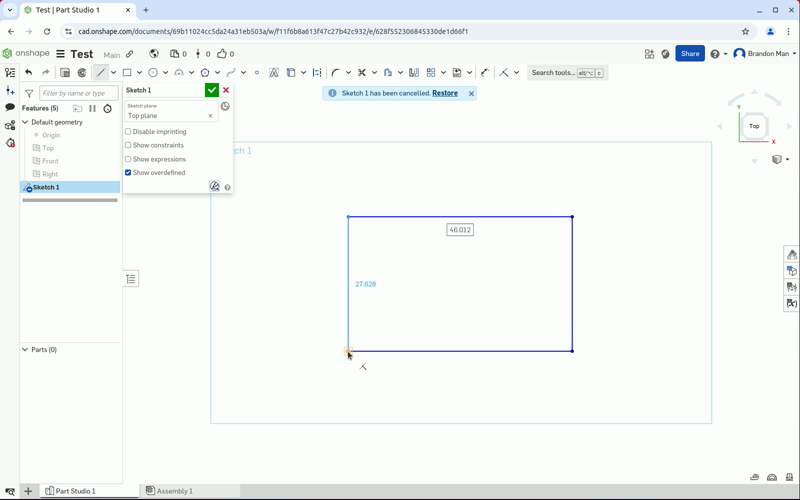
mouse_move(451, 265)
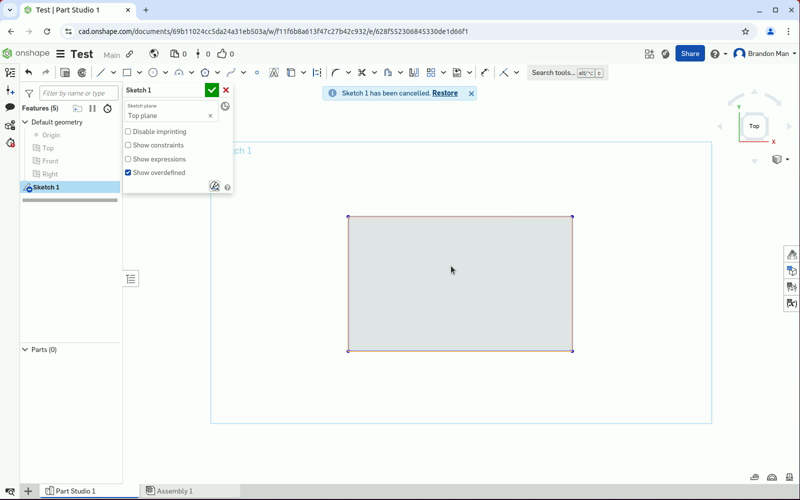
click(451, 265)
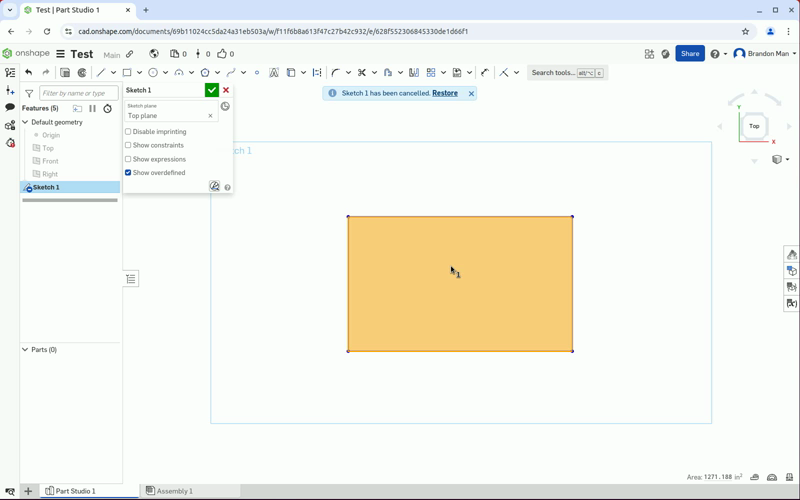
mouse_move(73, 352)
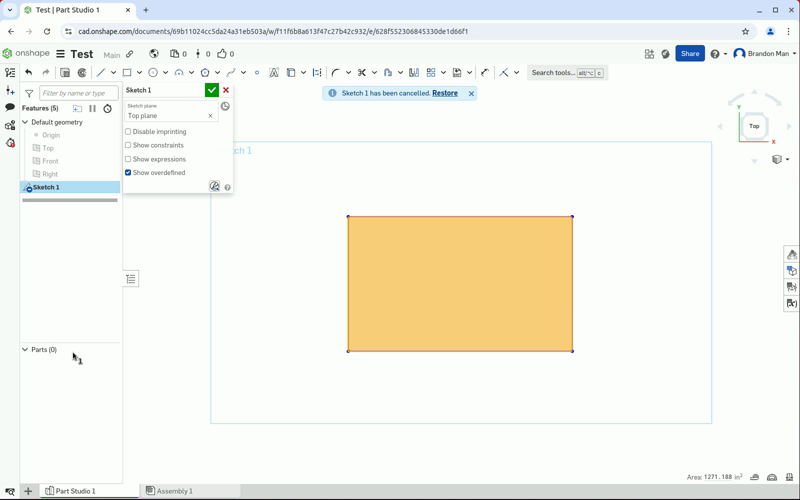
key(shift+y)
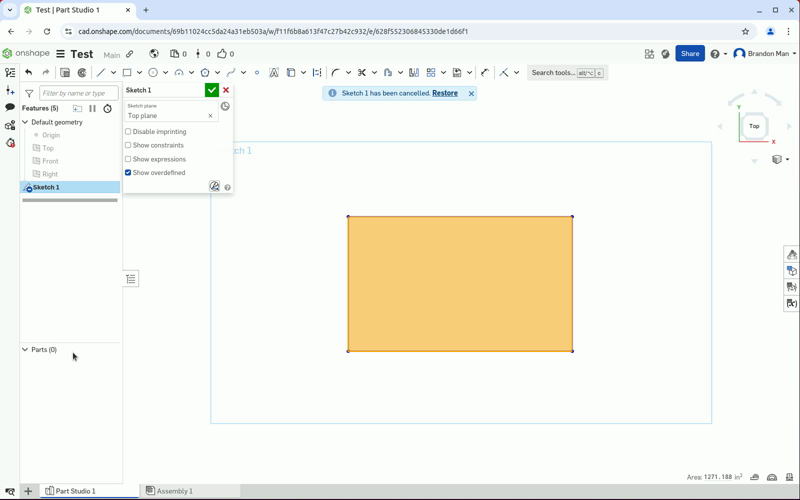
key(shift+e)
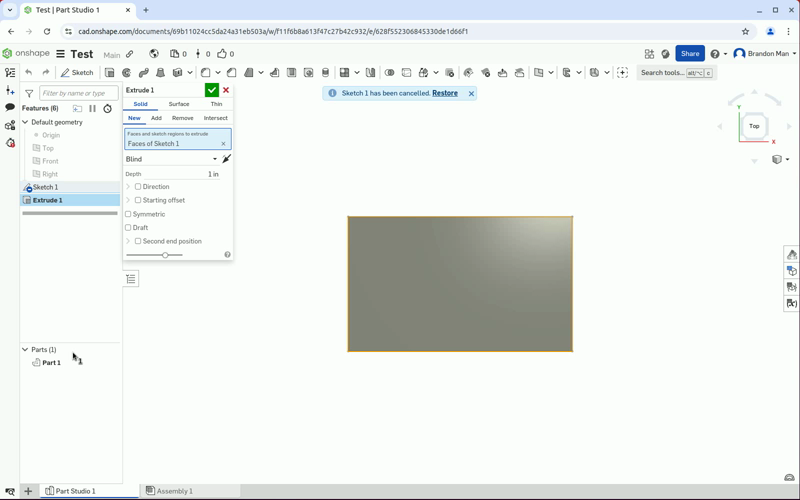
mouse_move(143, 106)
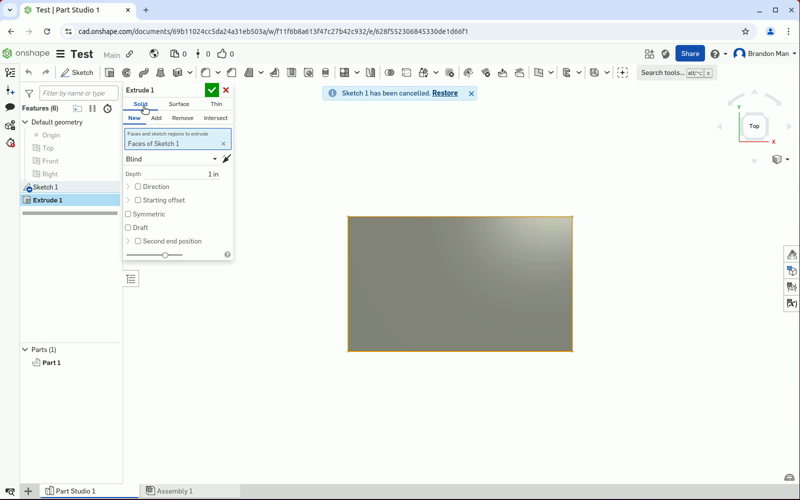
click(143, 106)
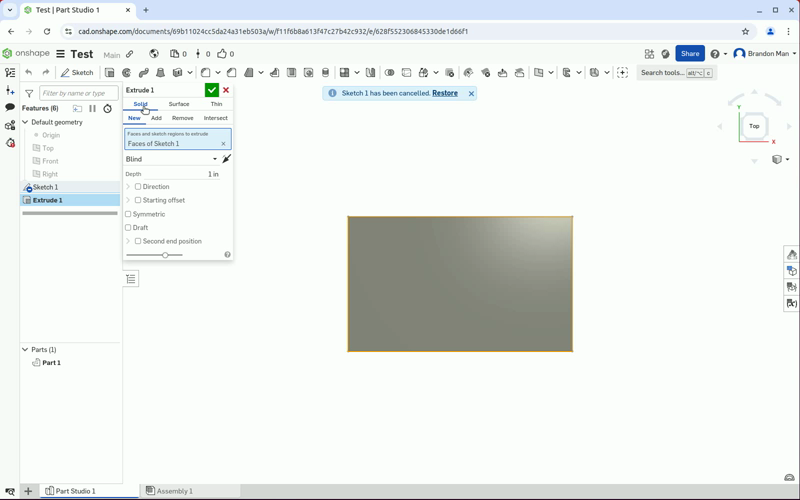
mouse_move(137, 120)
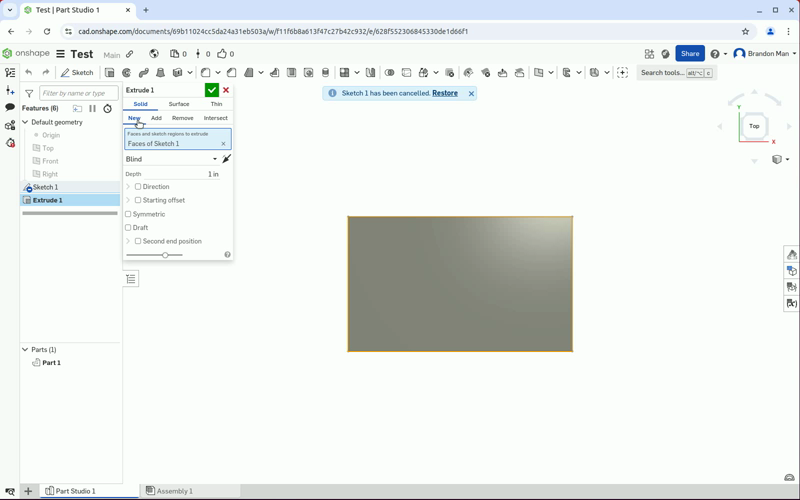
click(137, 120)
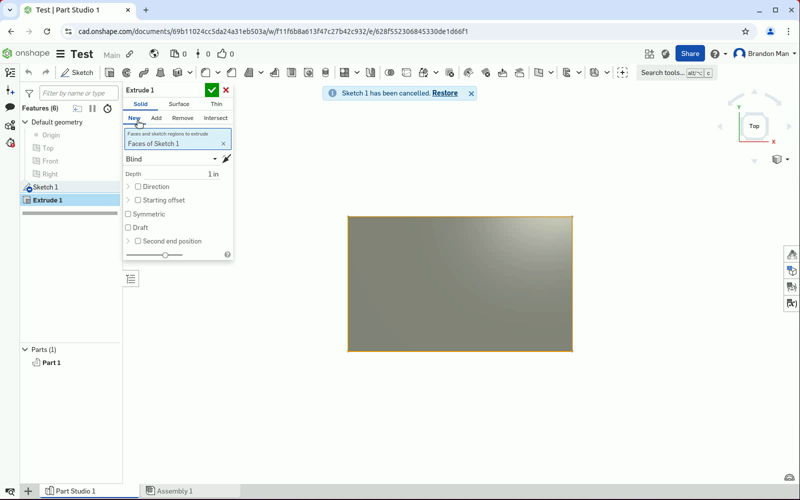
key(tab, 4)
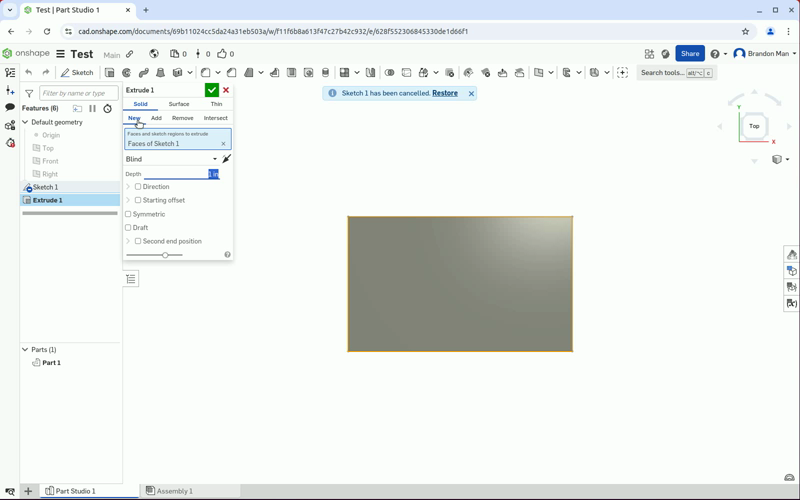
text(1.685)
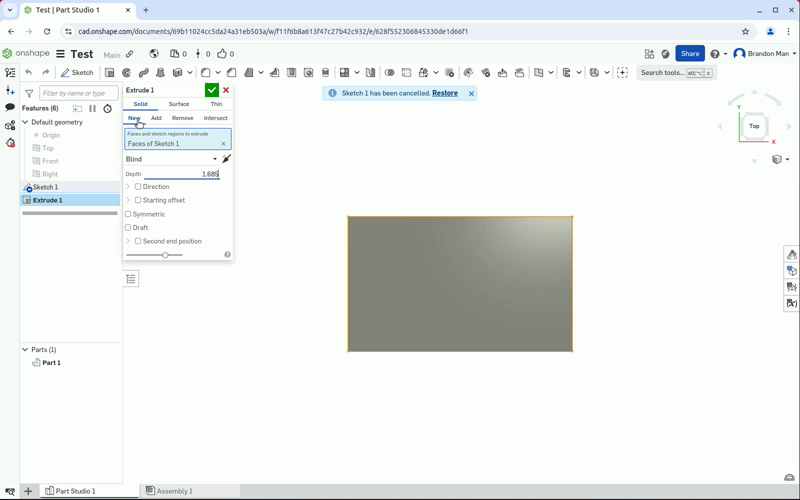
key(enter)
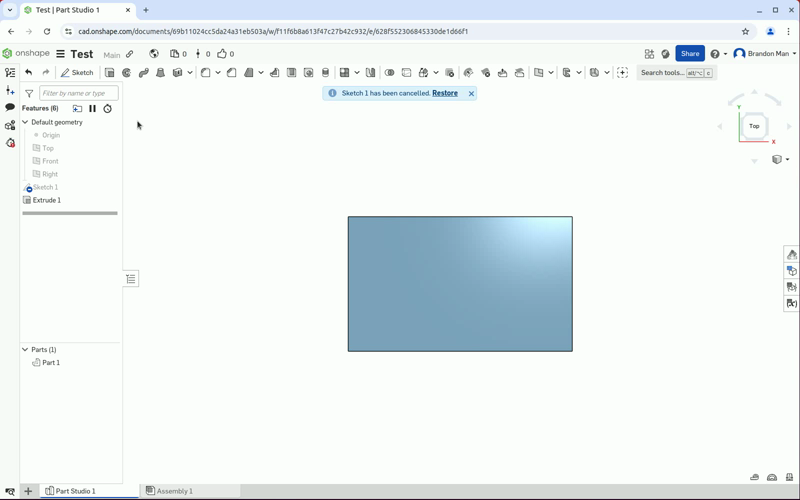
key(shift+h)
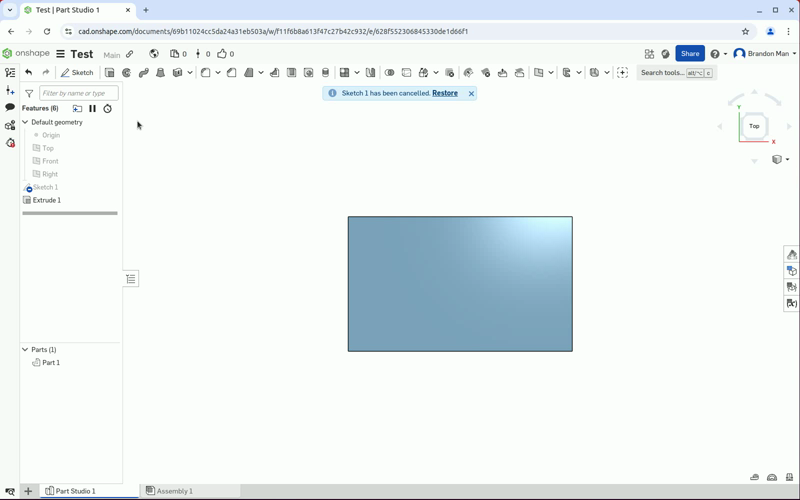
key(shift+h)
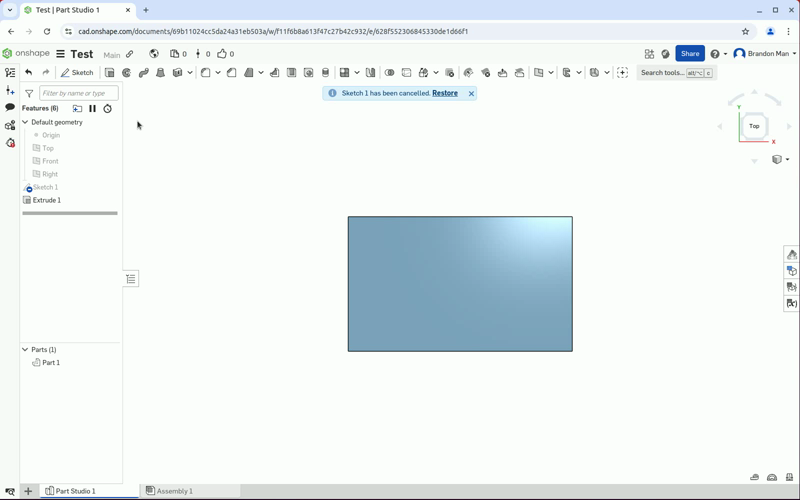
mouse_move(73, 189)
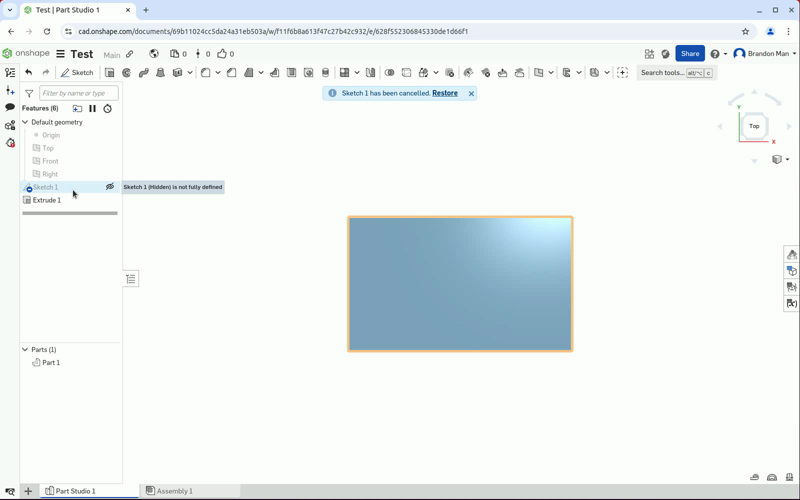
click(73, 189)
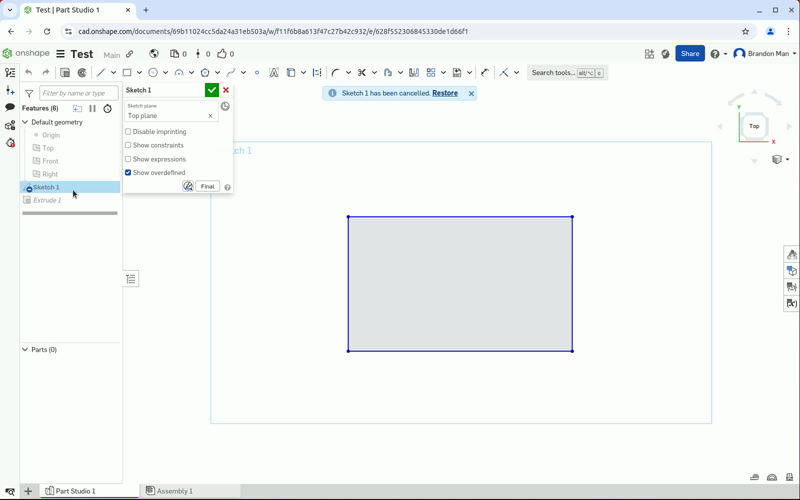
mouse_move(229, 92)
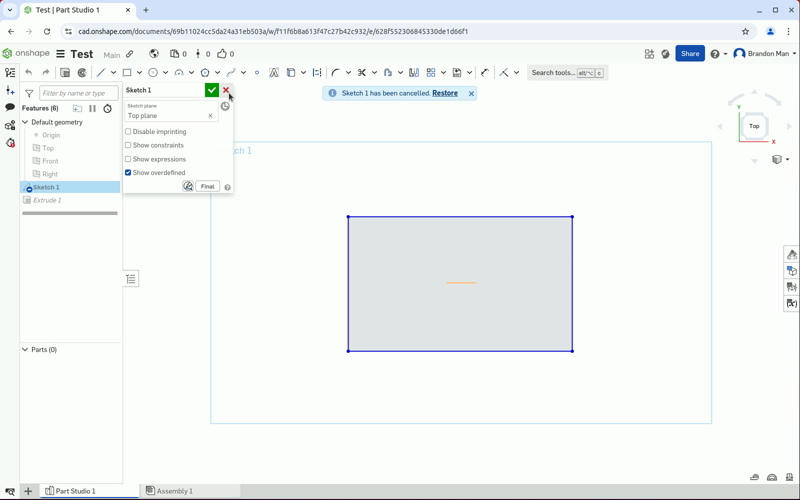
click(229, 92)
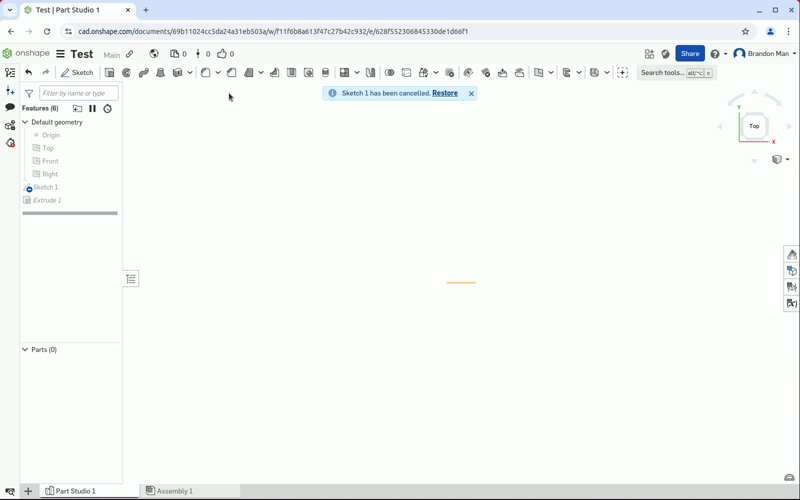
mouse_move(541, 75)
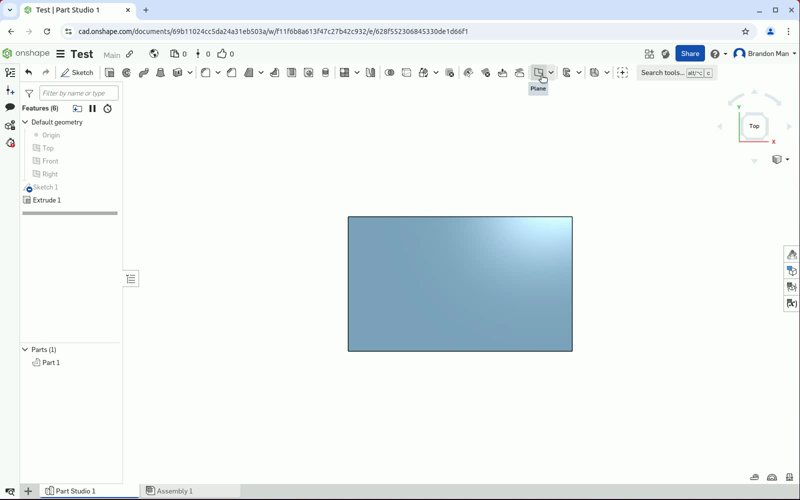
click(541, 75)
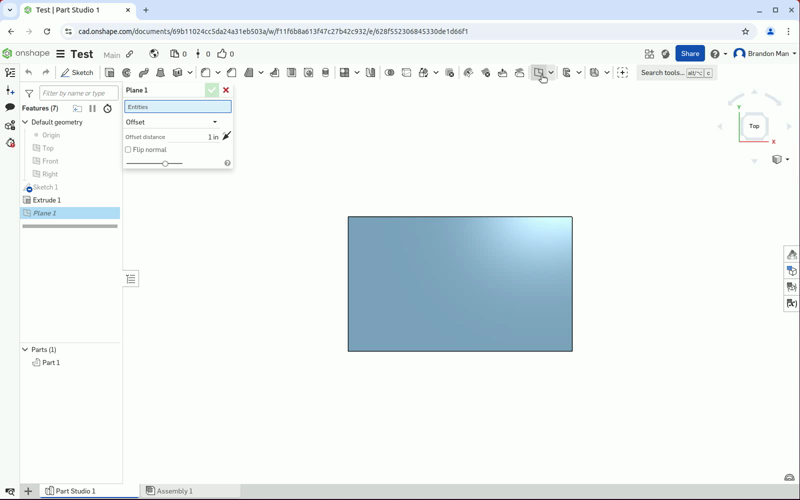
mouse_move(73, 150)
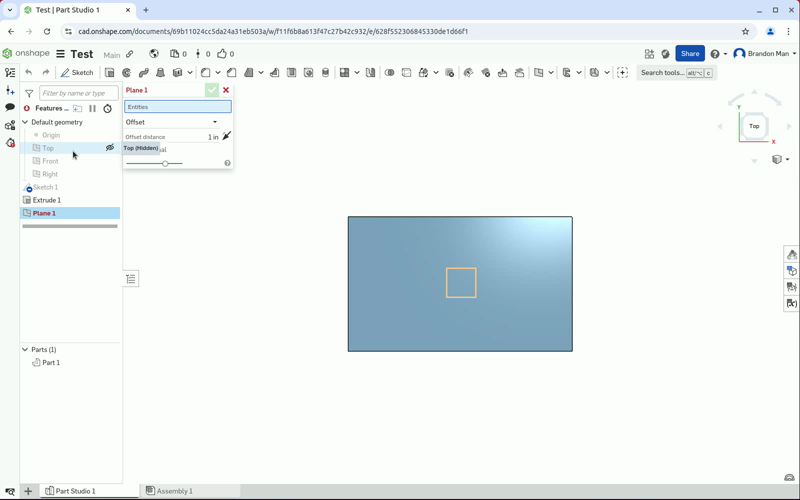
click(73, 150)
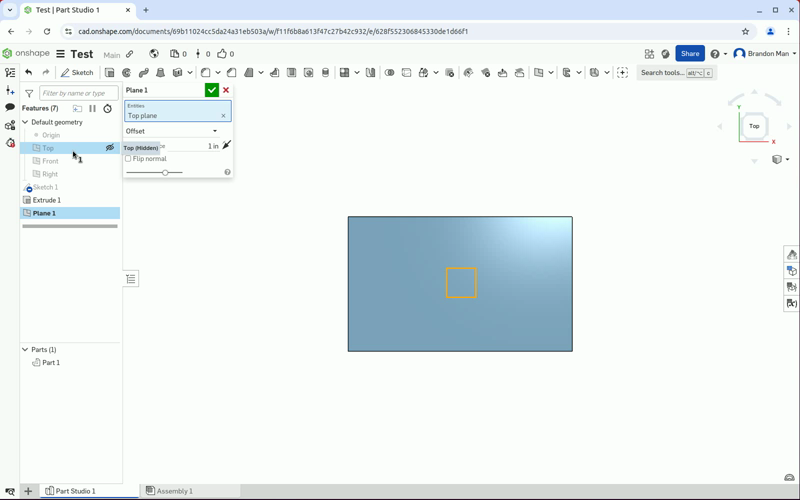
key(tab, 2)
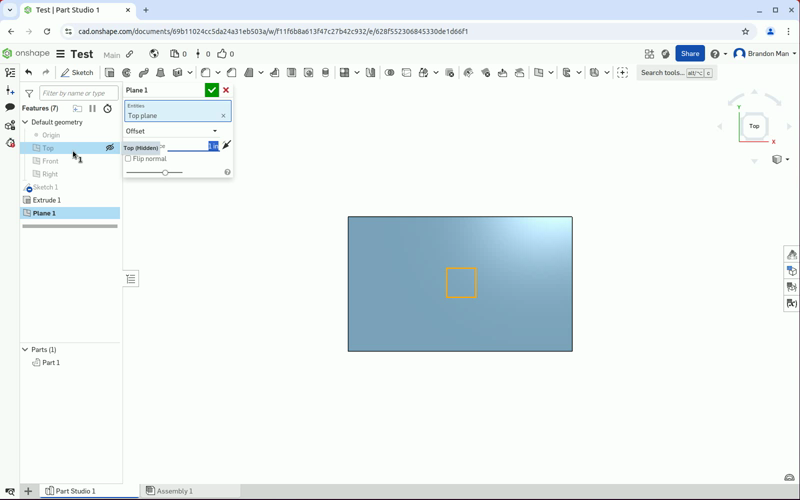
text(1.695)
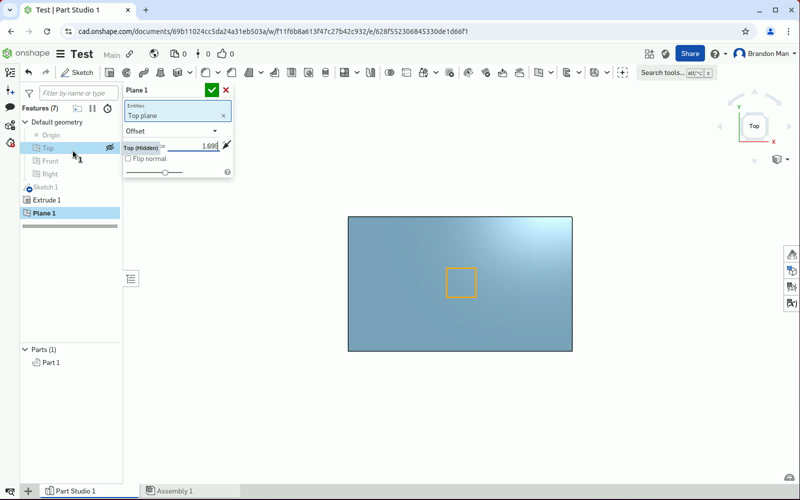
key(enter, 2)
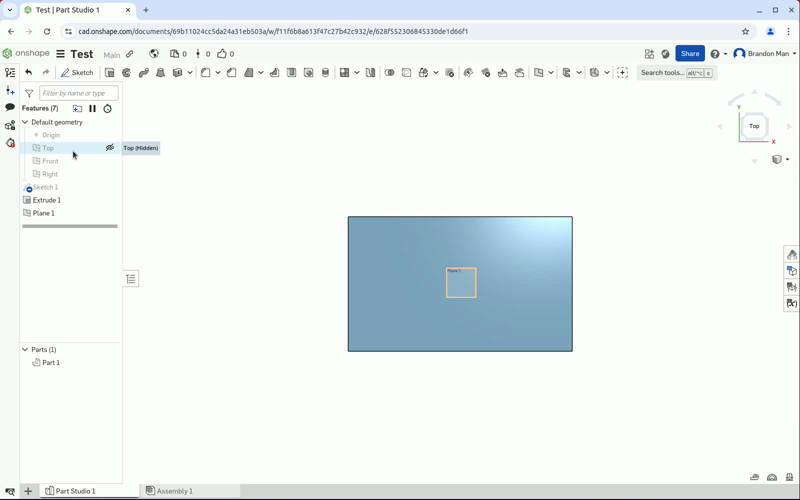
key(shift+s)
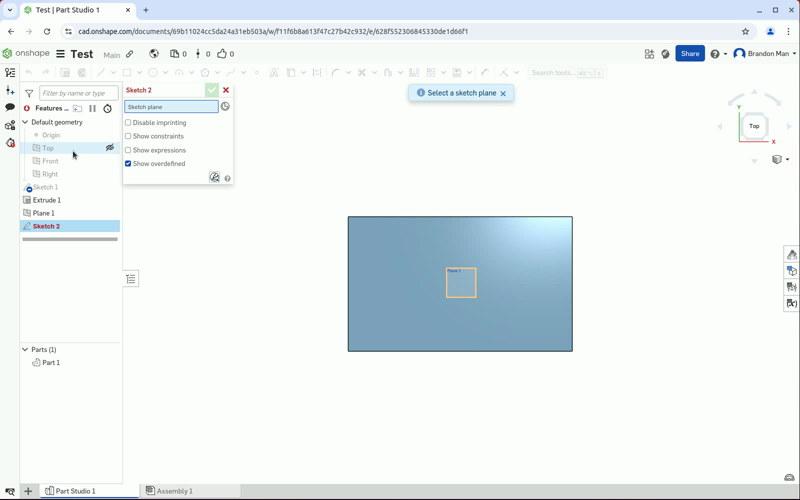
mouse_move(73, 215)
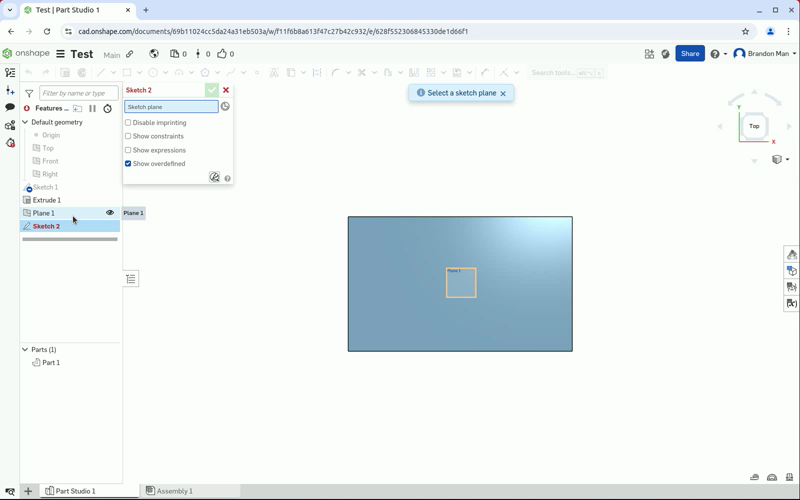
click(73, 215)
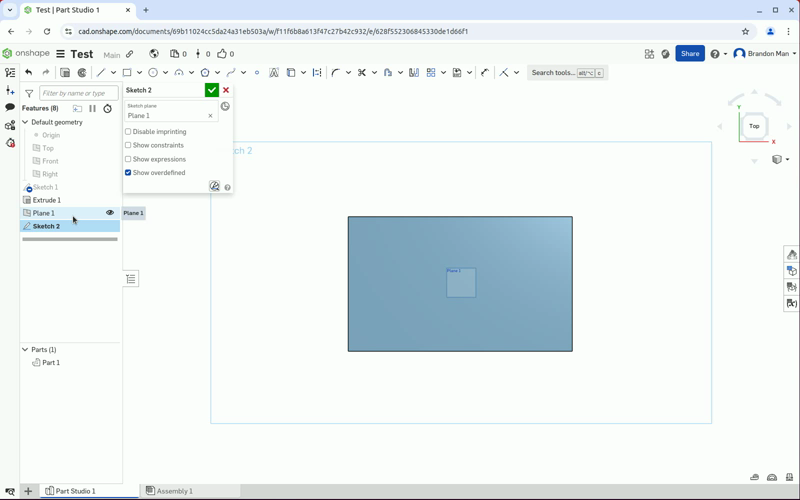
mouse_move(73, 352)
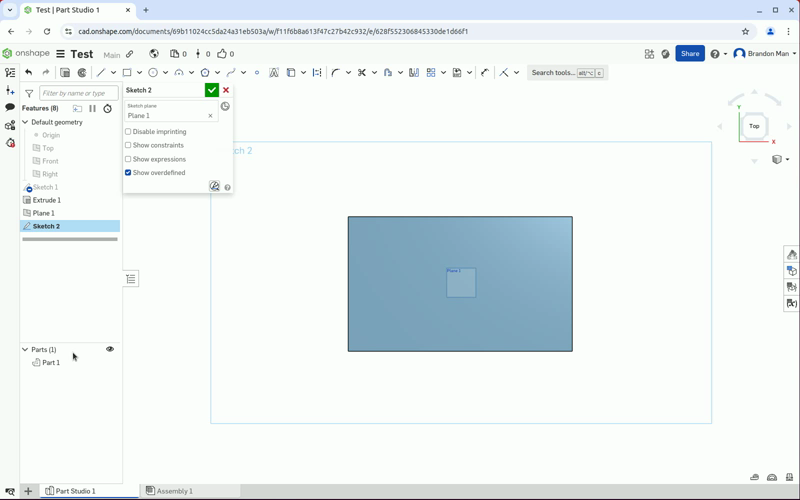
key(y)
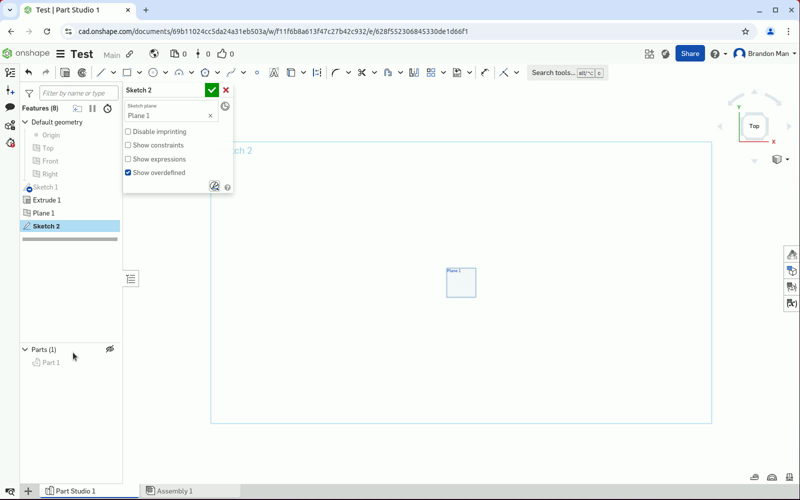
key(l)
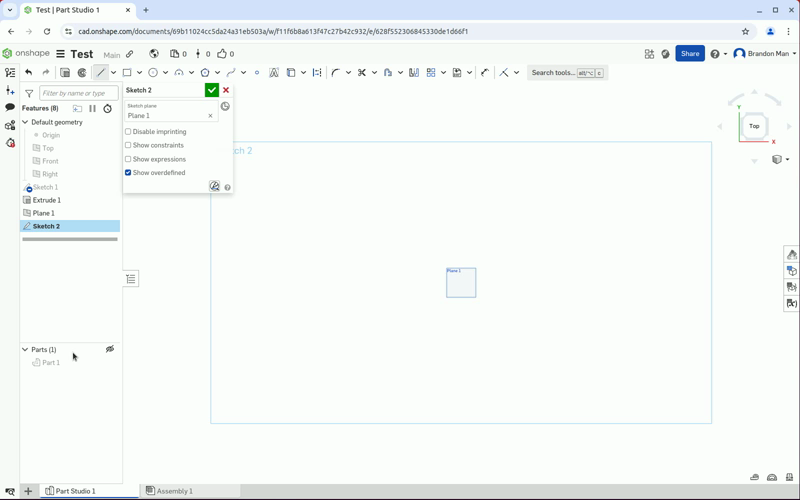
key_down(shift)
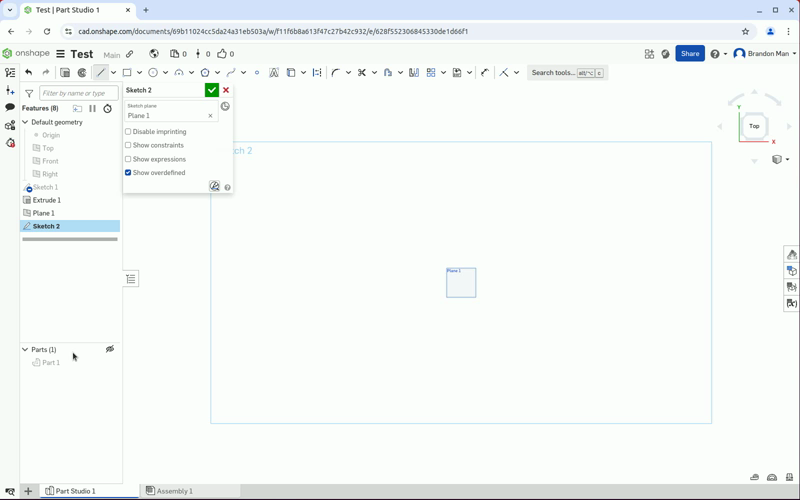
mouse_move(420, 351)
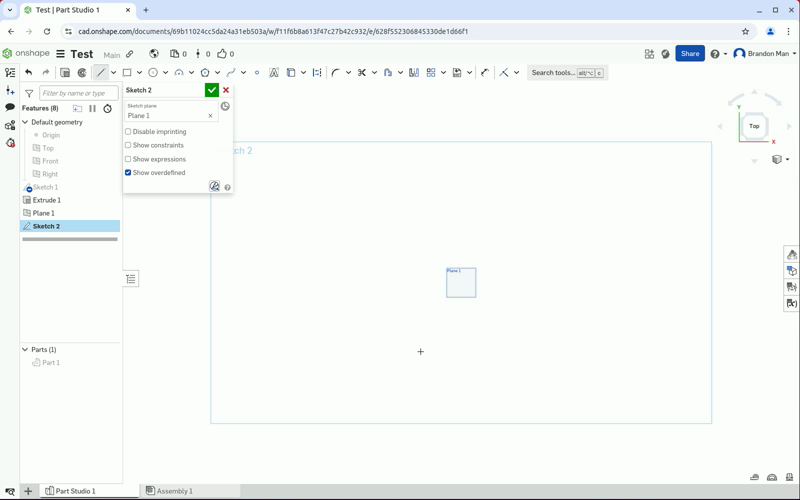
click(420, 351)
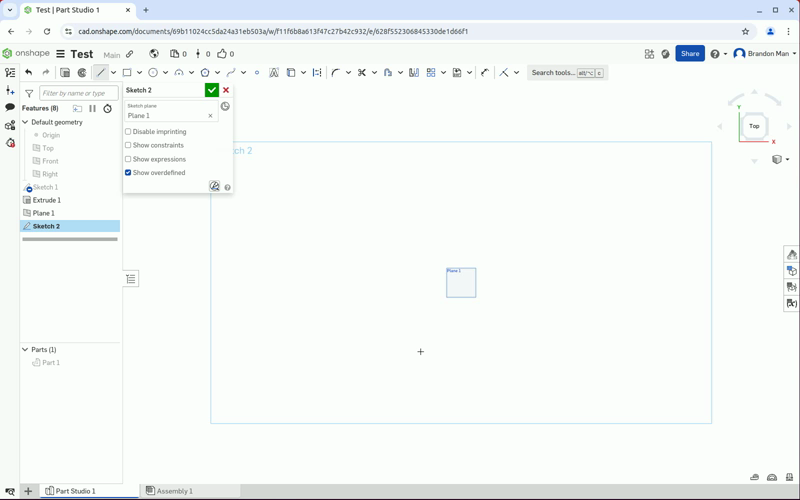
key_up(shift)
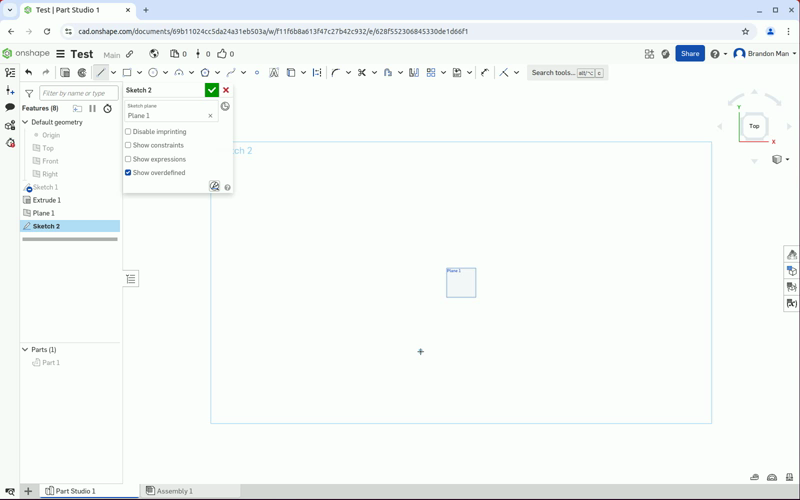
key_down(shift)
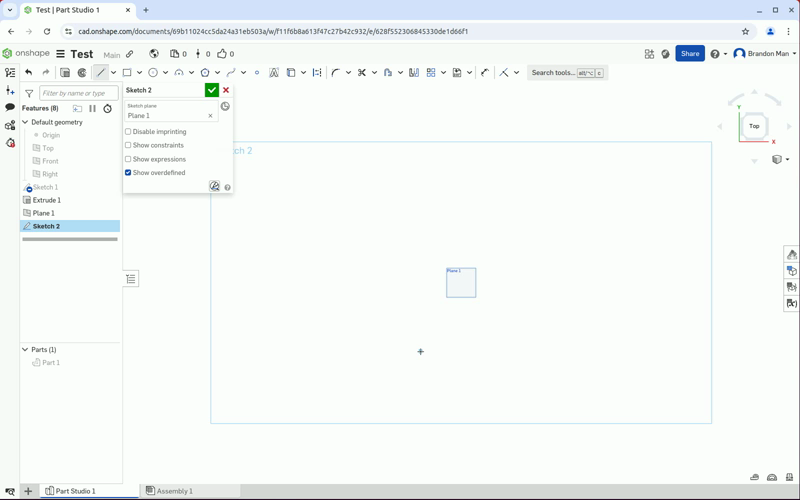
mouse_move(450, 351)
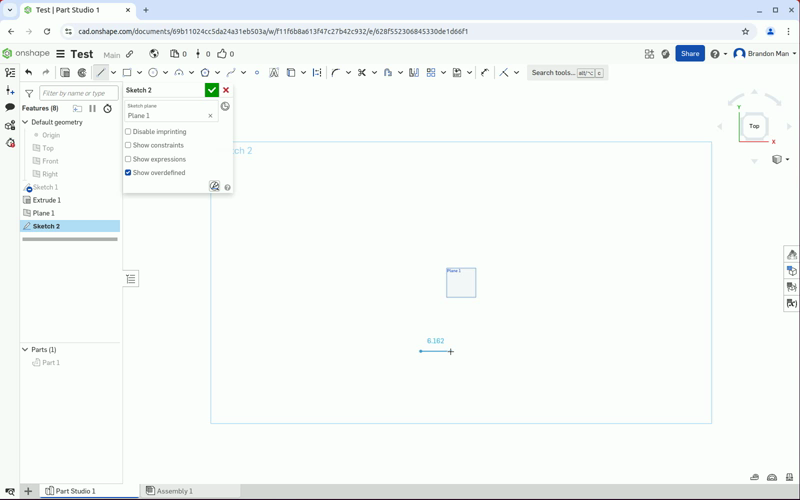
mouse_move(429, 351)
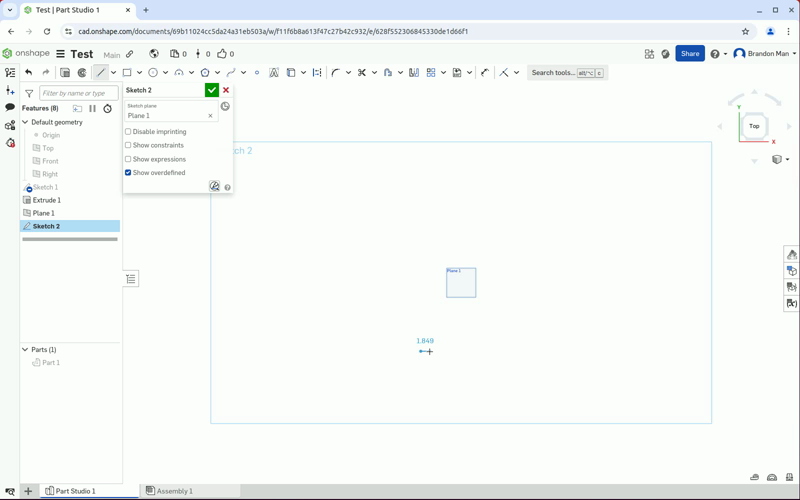
click(429, 351)
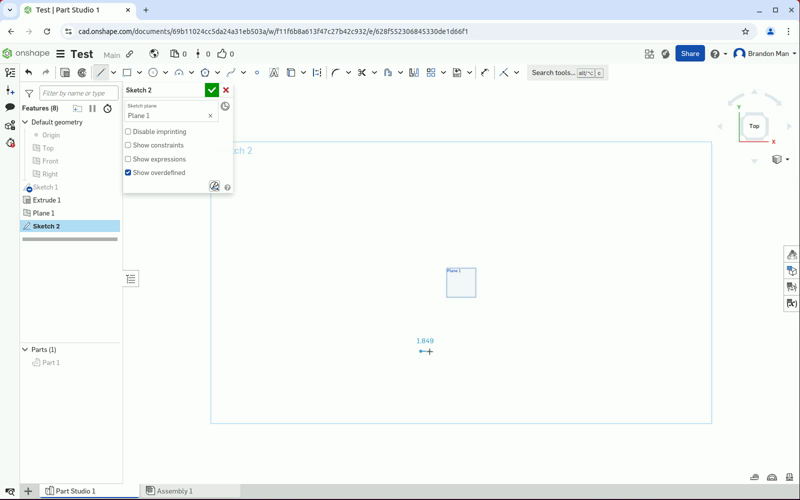
key_up(shift)
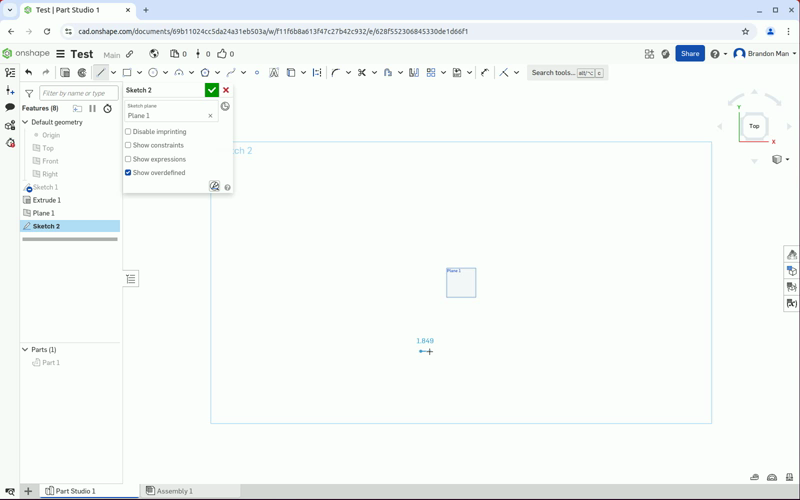
key_down(shift)
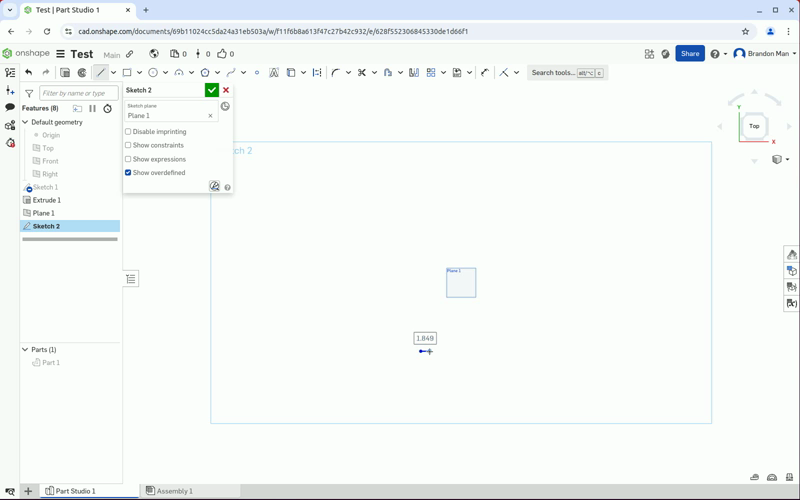
mouse_move(429, 215)
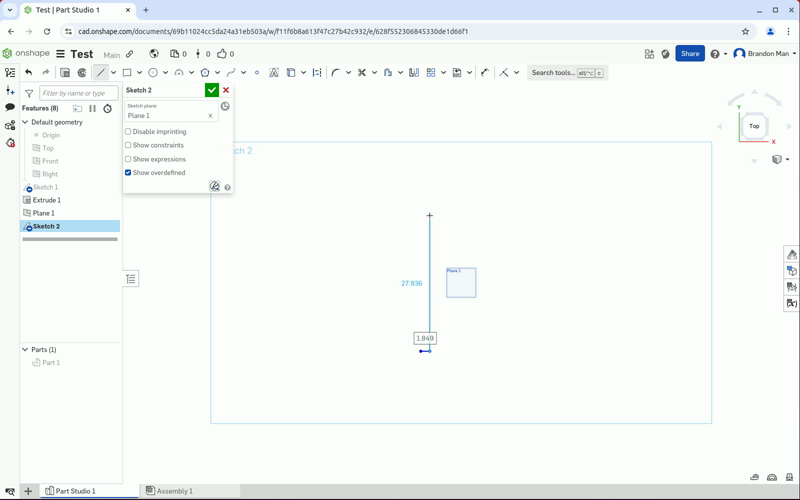
click(429, 215)
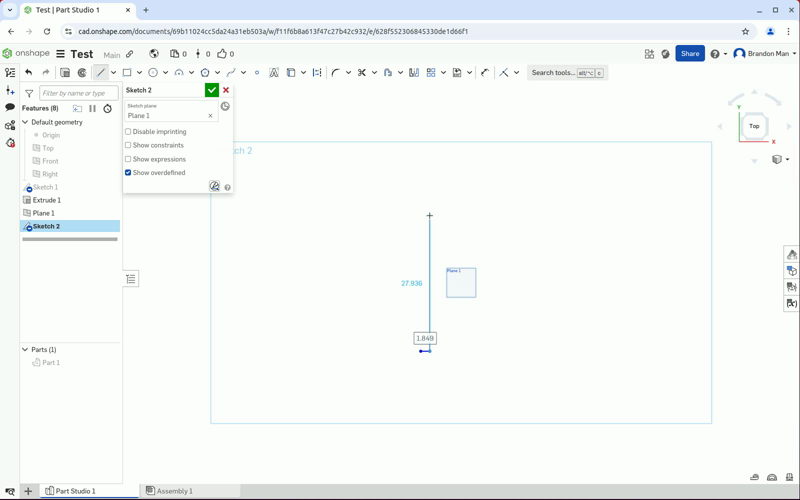
key_up(shift)
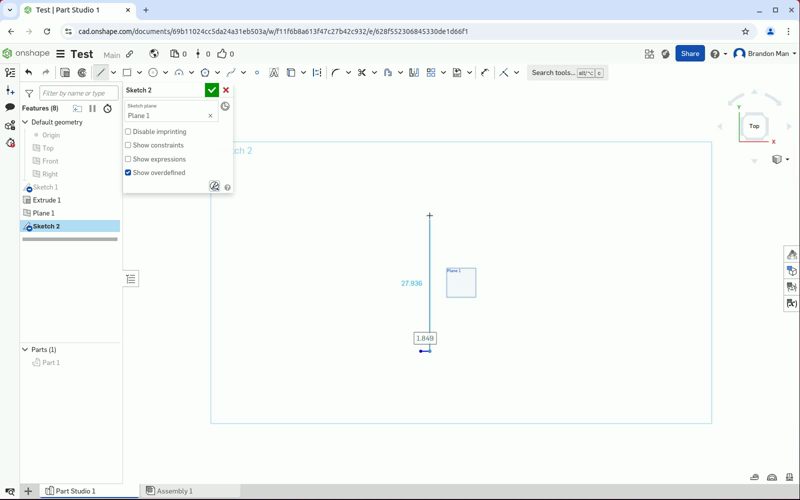
key_down(shift)
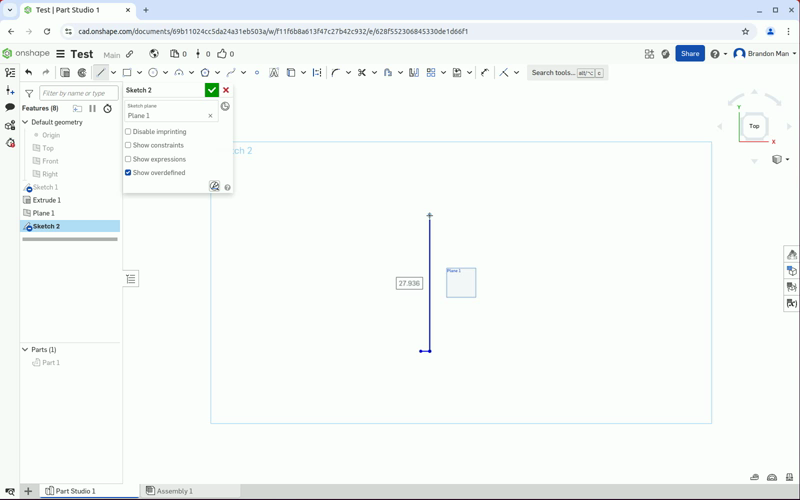
mouse_move(459, 215)
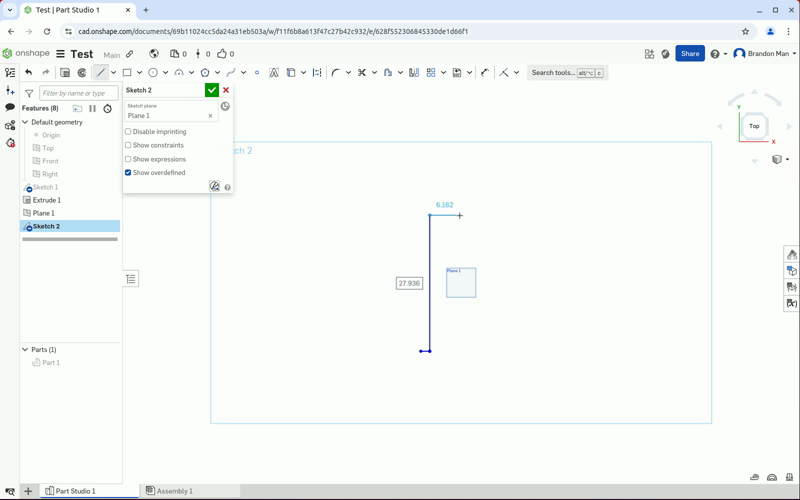
mouse_move(420, 215)
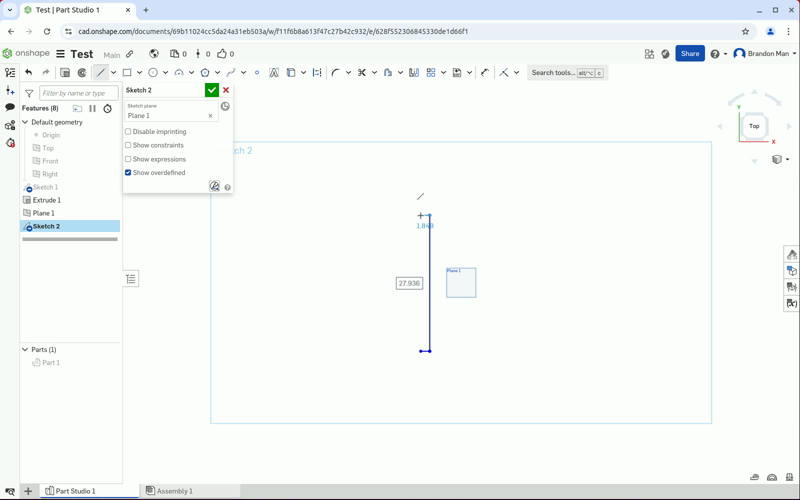
click(420, 215)
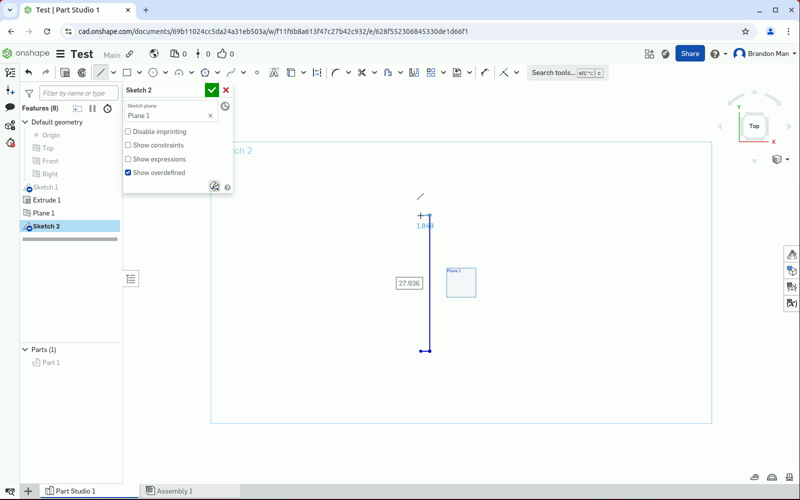
key_up(shift)
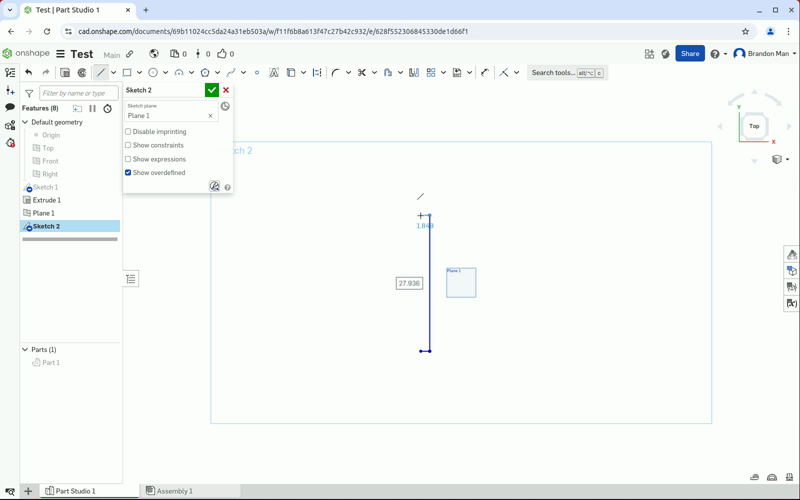
key_down(shift)
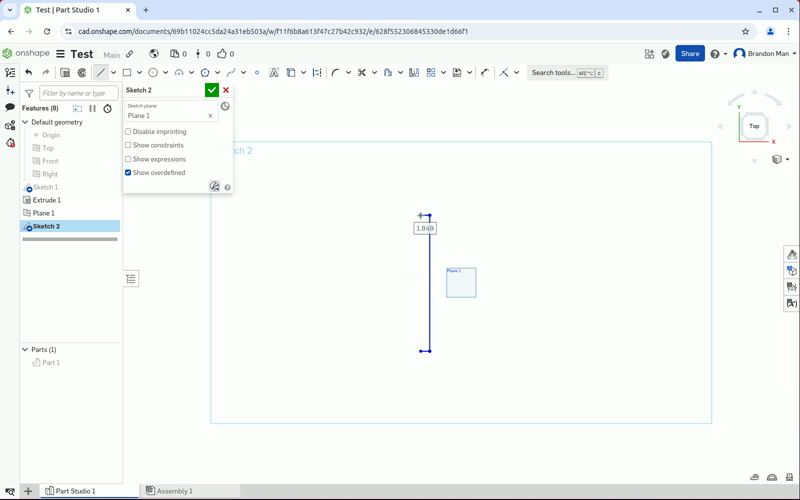
mouse_move(420, 351)
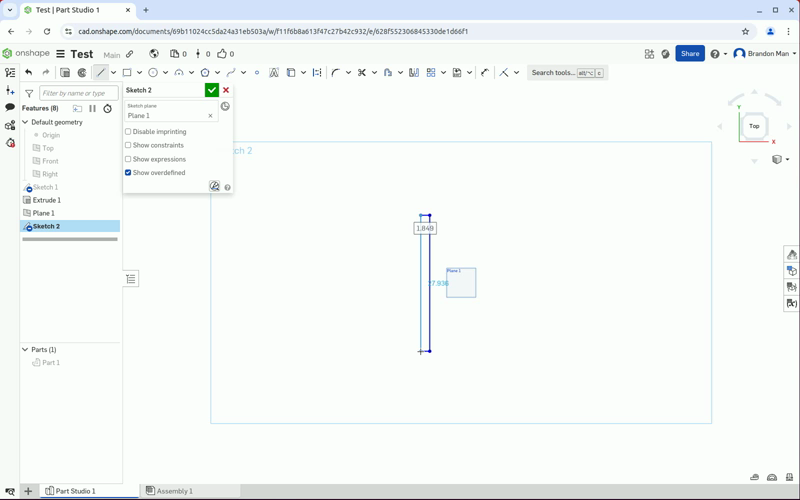
key_up(shift)
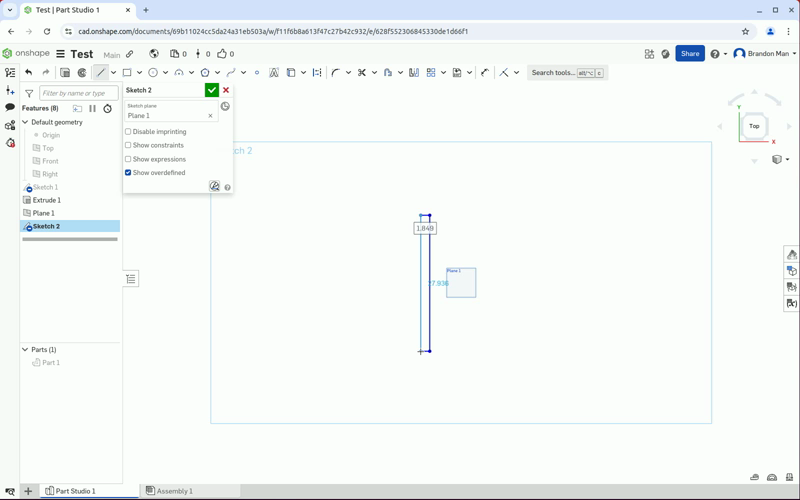
click(420, 351)
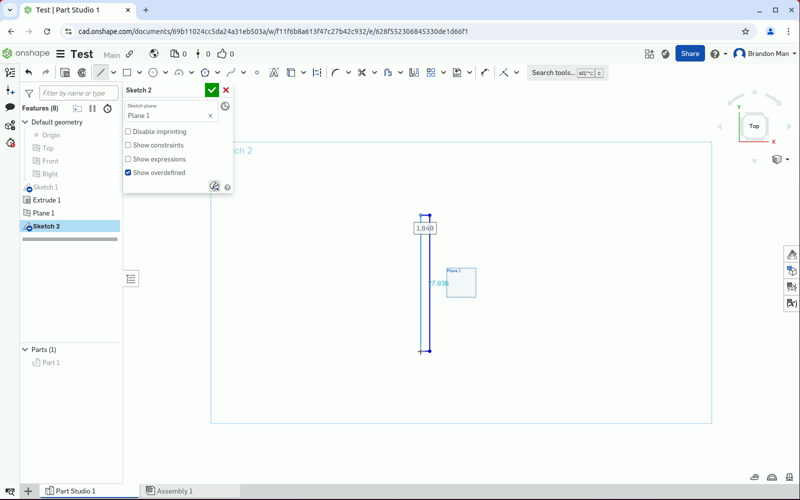
key(esc)
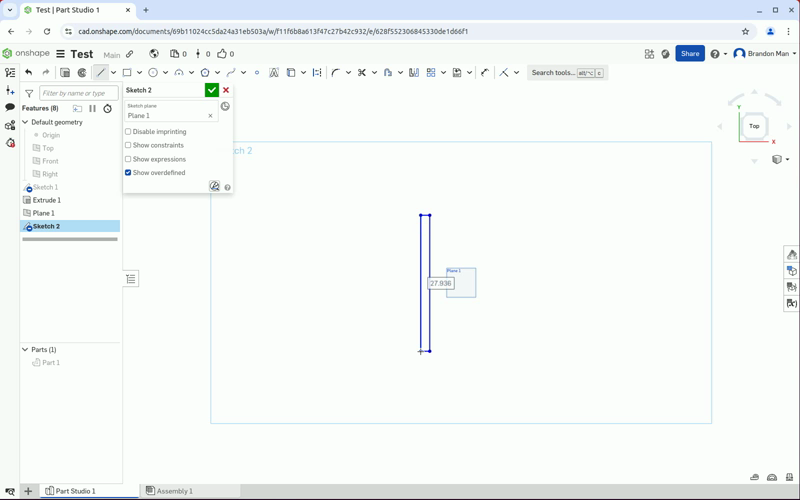
mouse_move(427, 339)
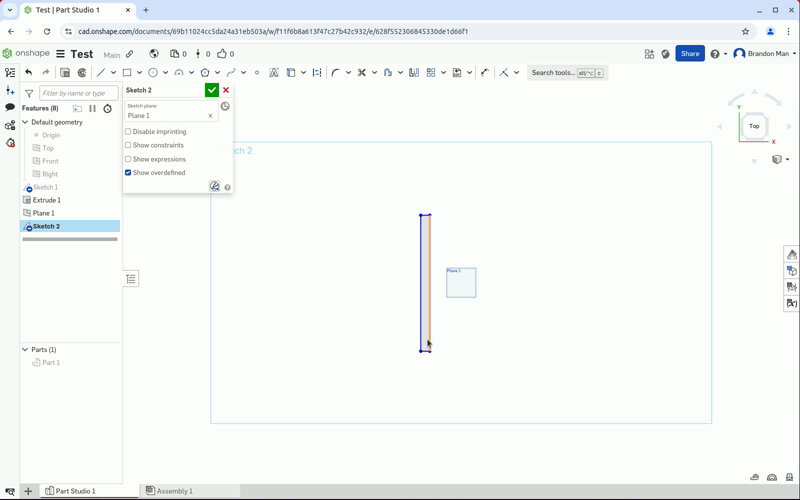
scroll(6)
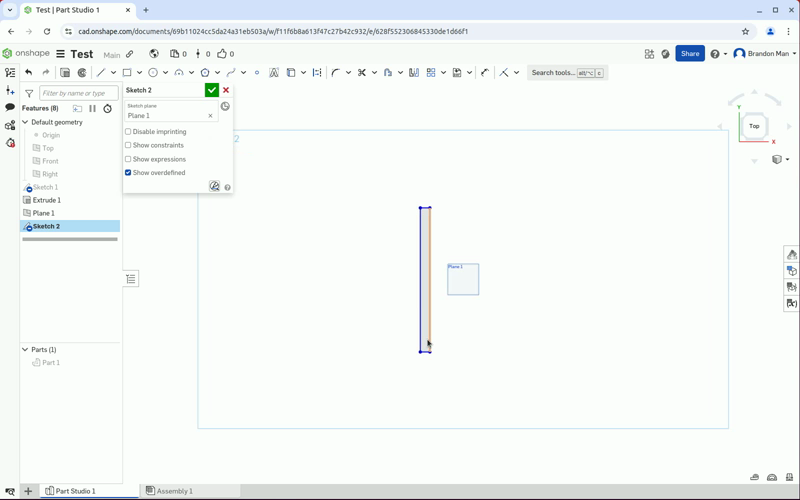
scroll(6)
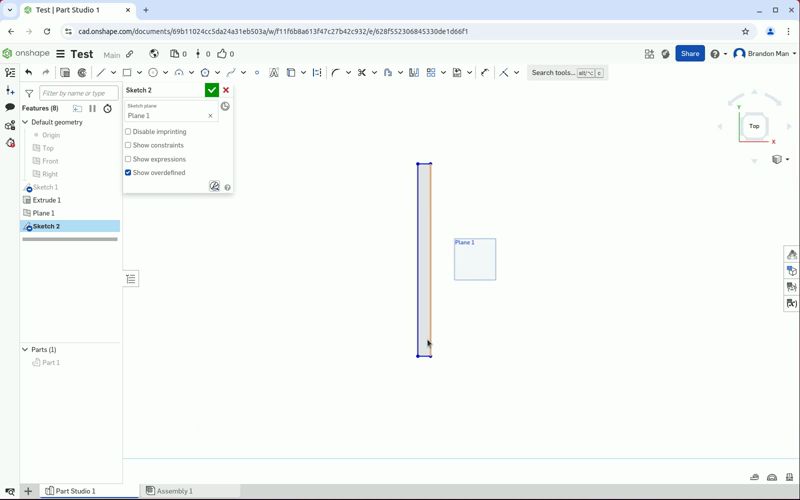
scroll(6)
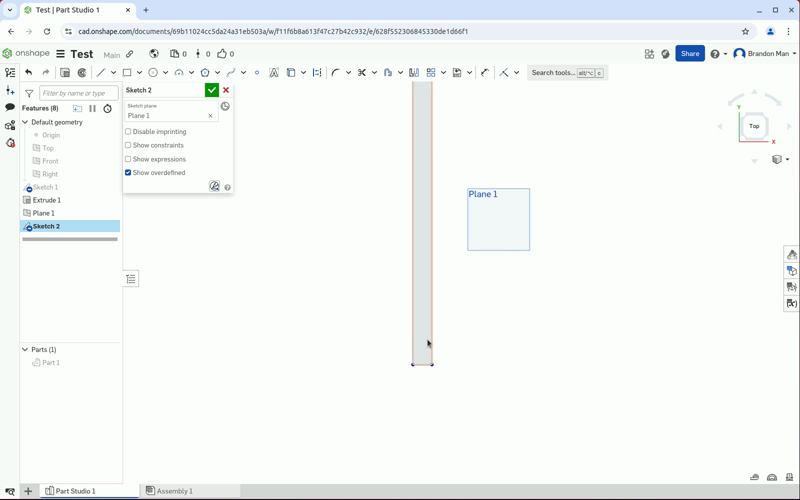
scroll(6)
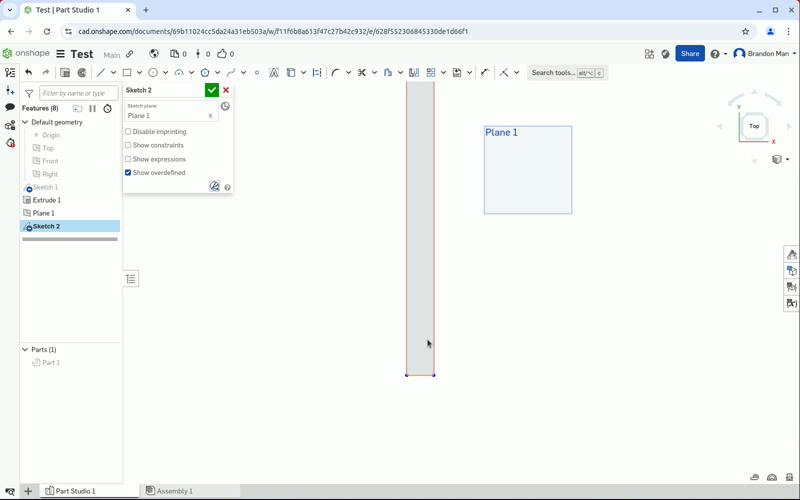
scroll(6)
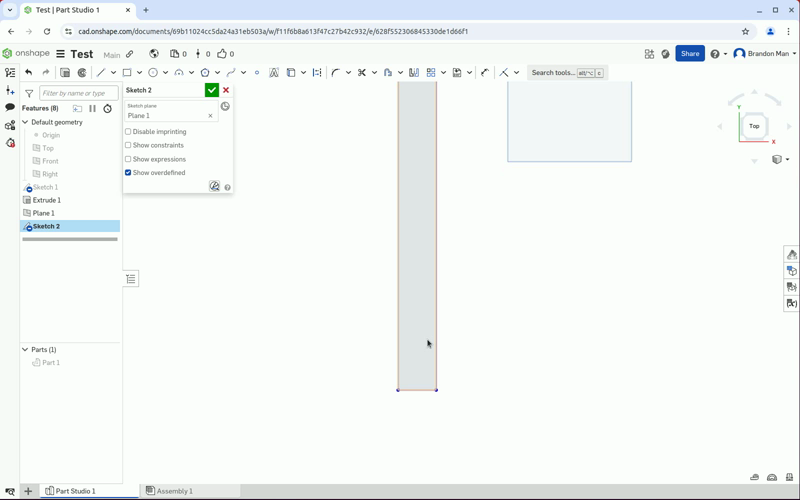
scroll(6)
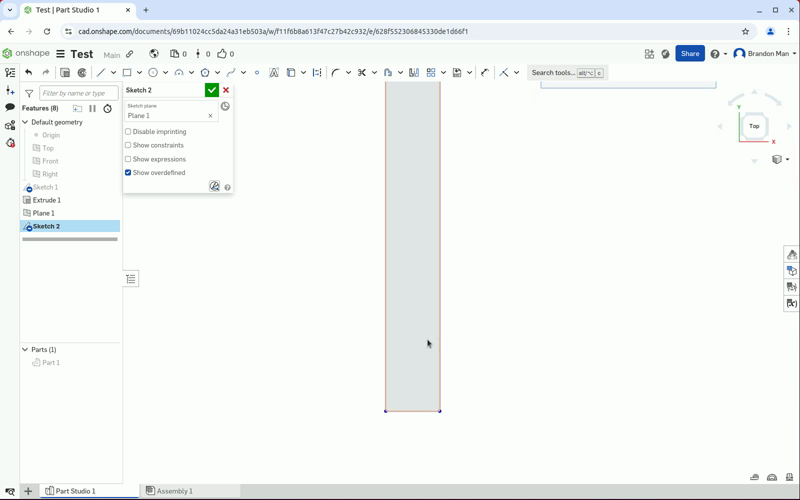
scroll(6)
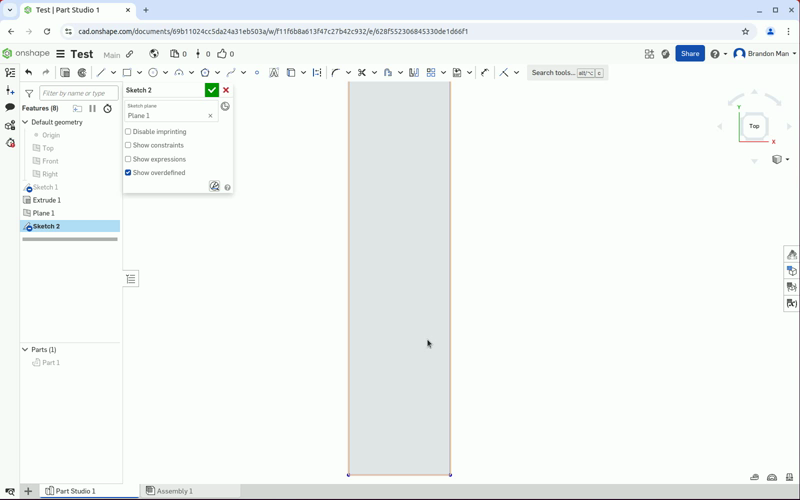
click(427, 339)
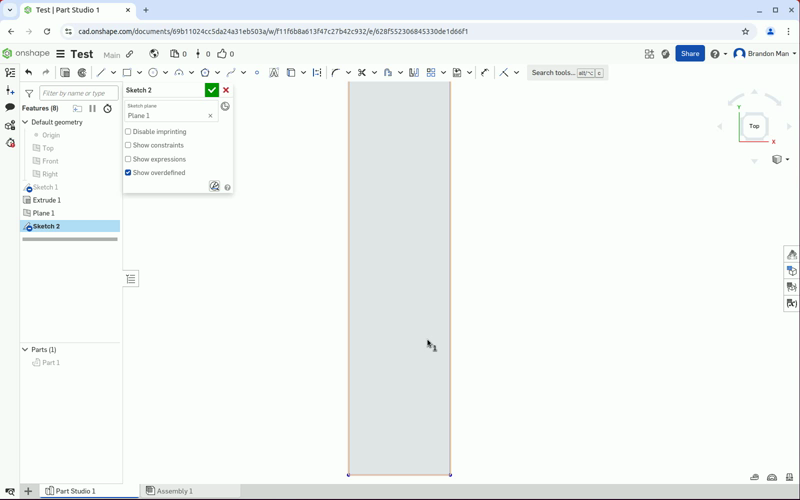
scroll(-6)
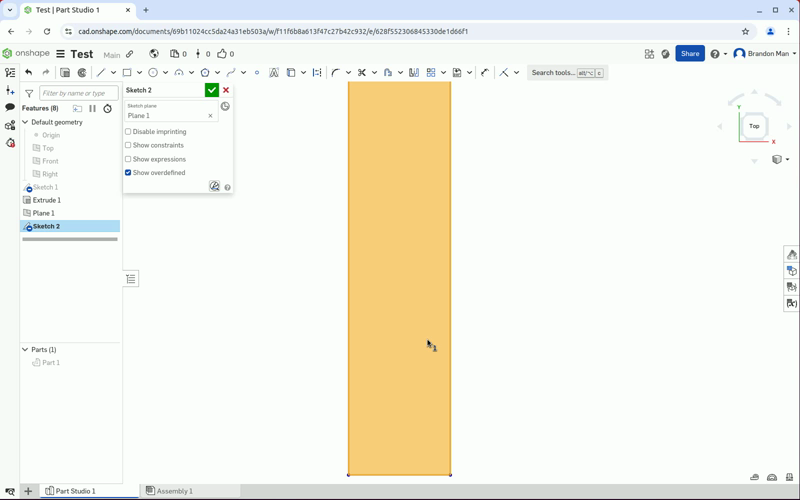
scroll(-6)
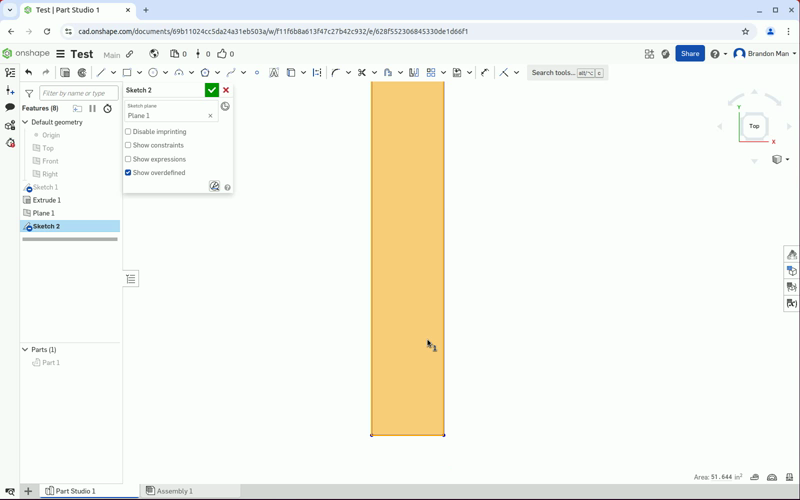
scroll(-6)
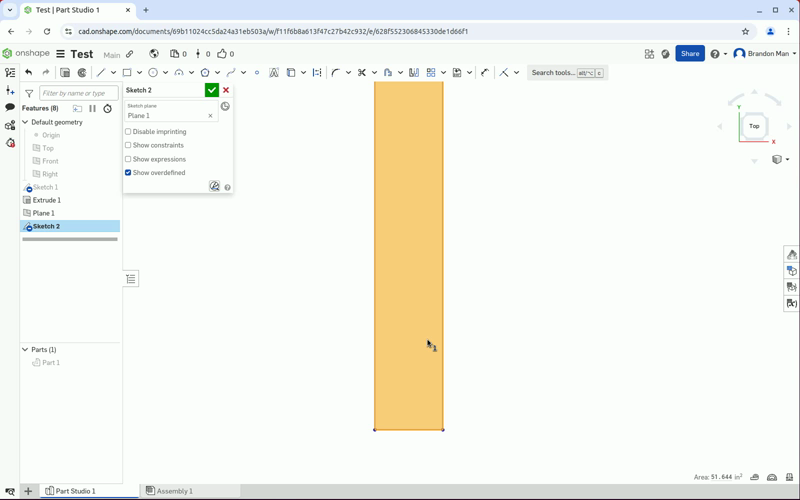
scroll(-6)
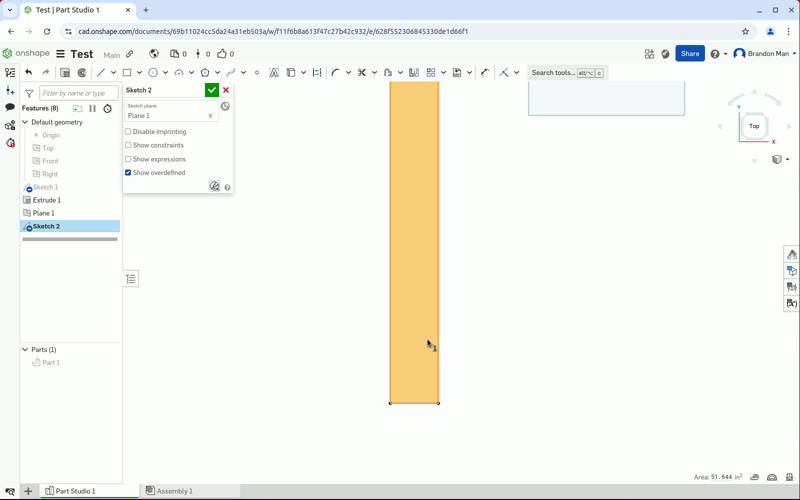
scroll(-6)
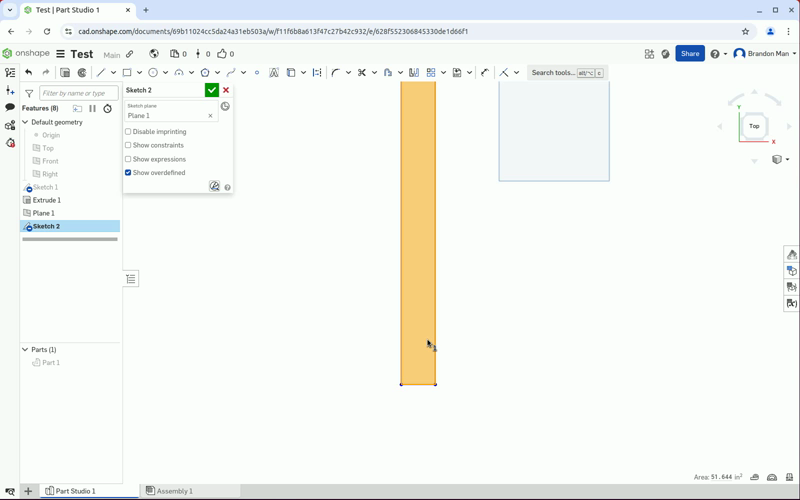
scroll(-6)
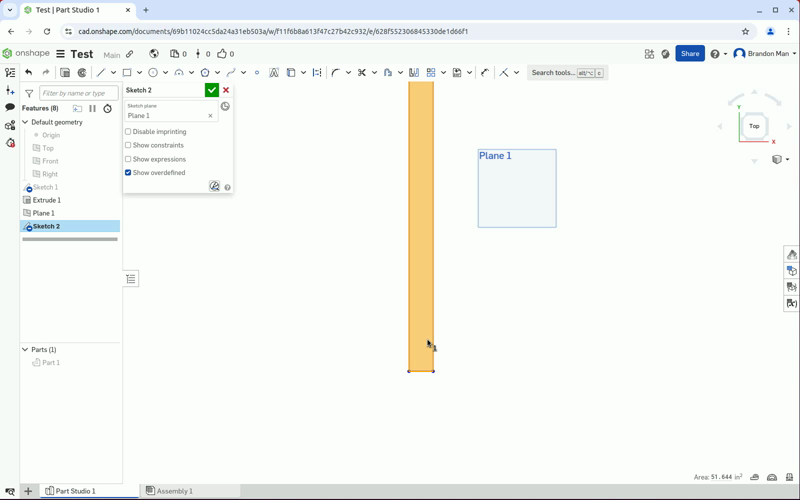
scroll(-6)
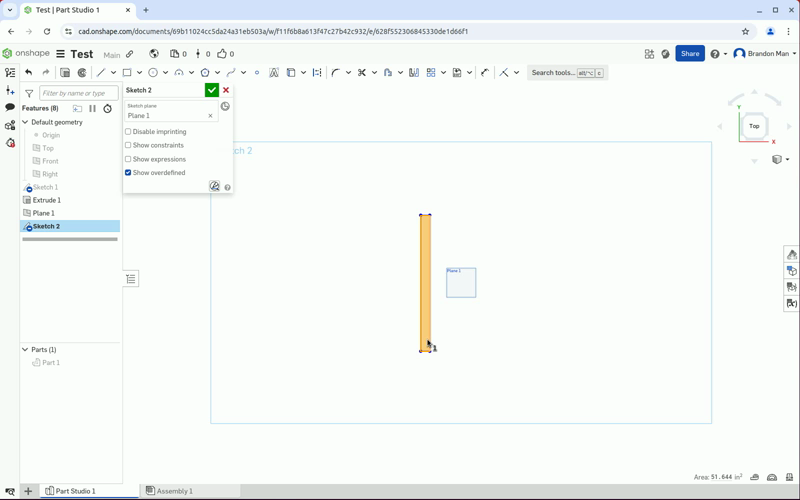
mouse_move(73, 352)
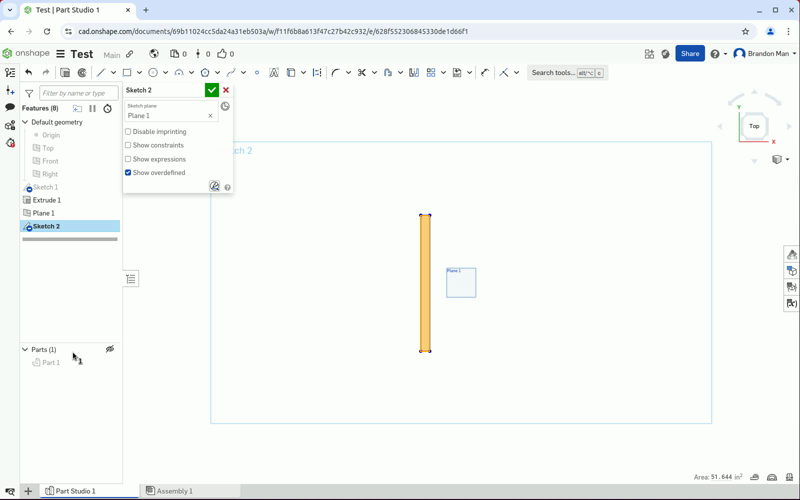
key(shift+y)
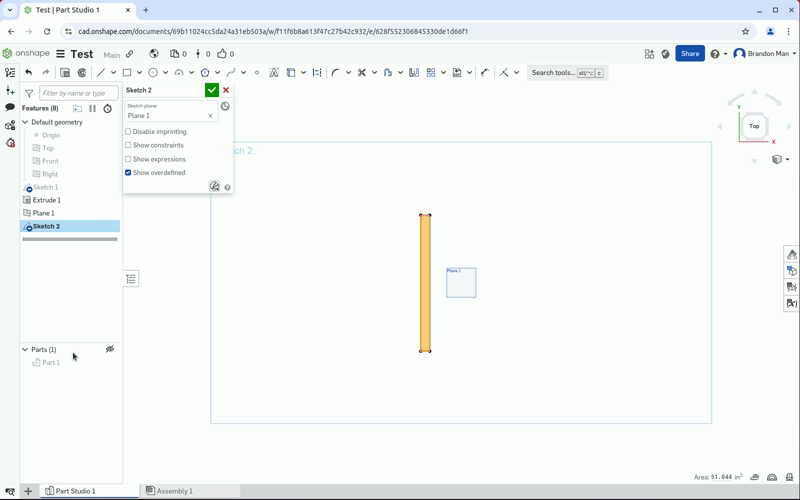
key(shift+e)
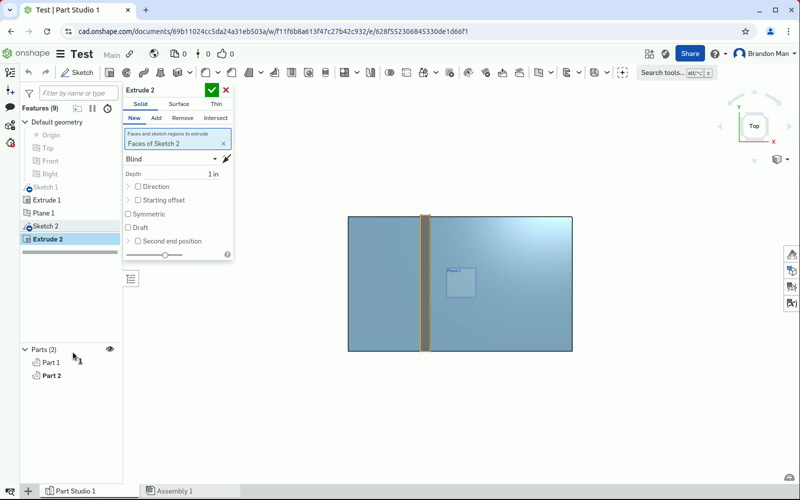
mouse_move(143, 106)
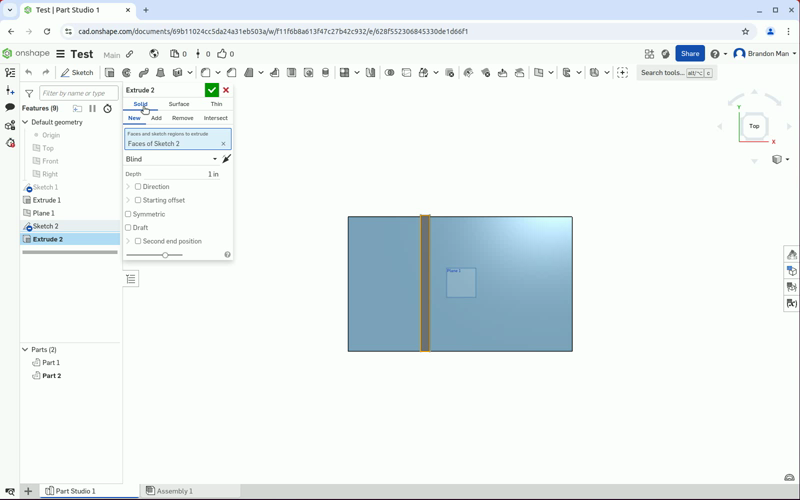
click(143, 106)
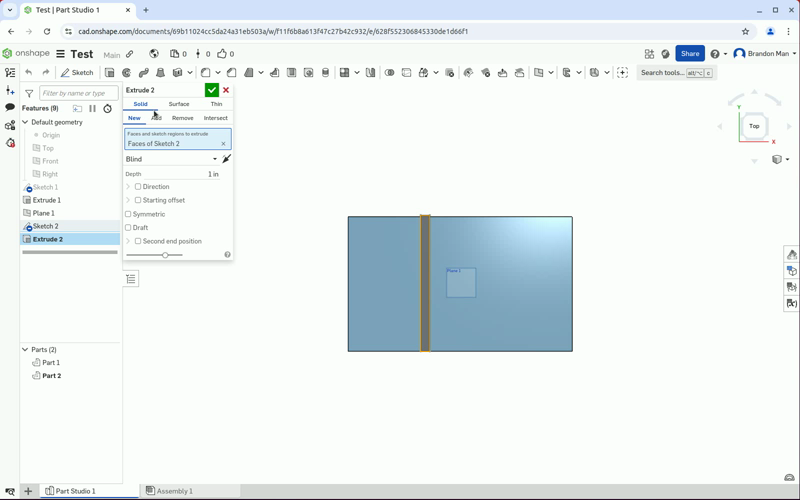
mouse_move(186, 120)
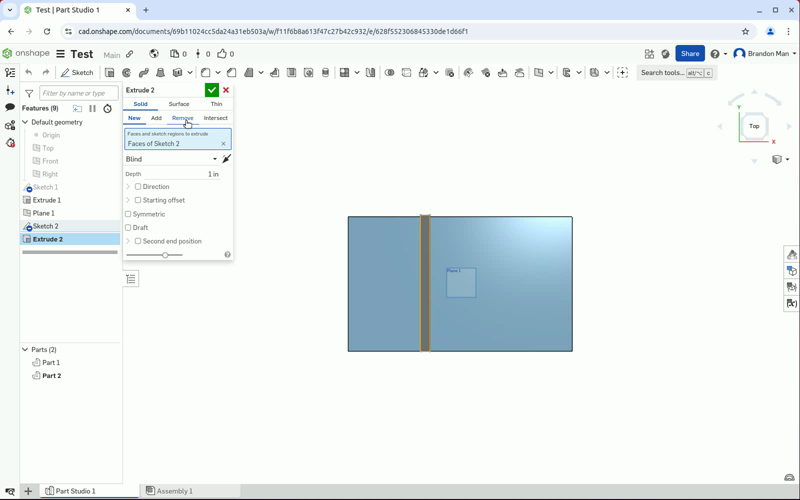
click(186, 120)
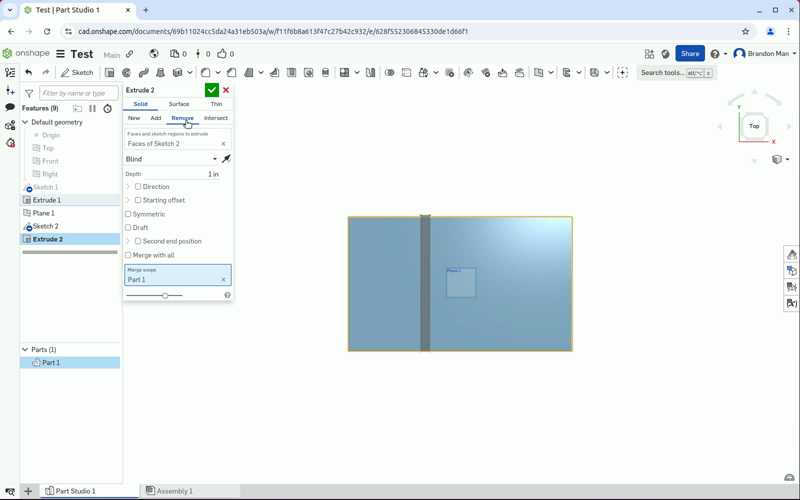
key(tab, 4)
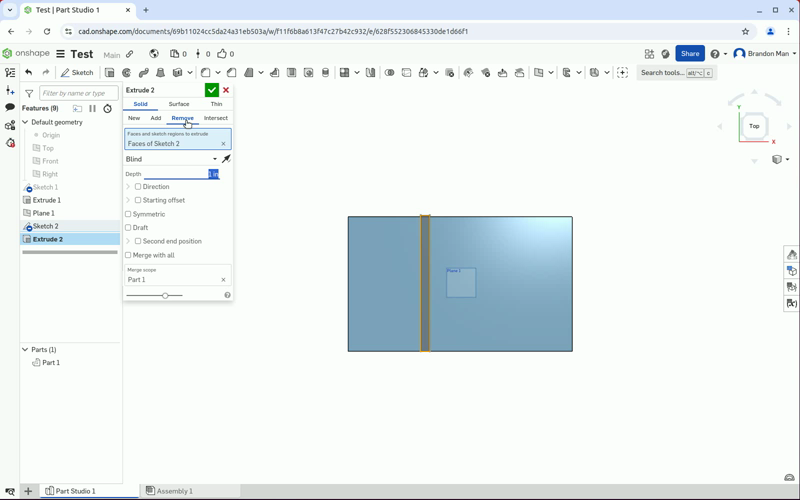
text(0.963)
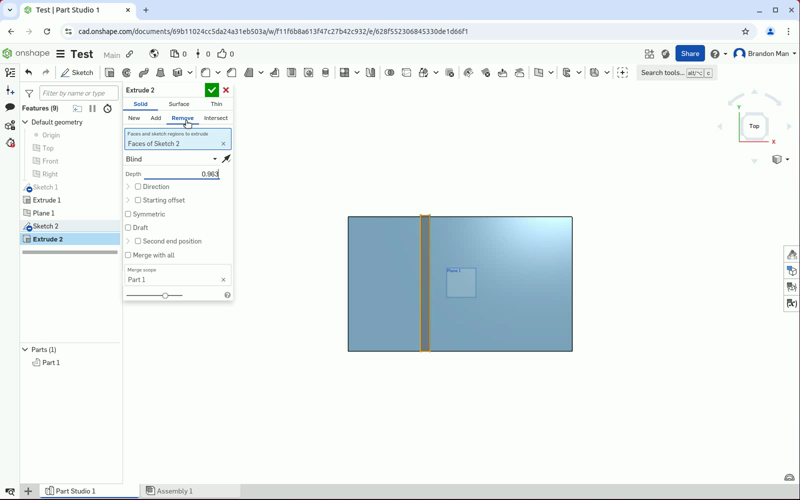
key(tab, 6)
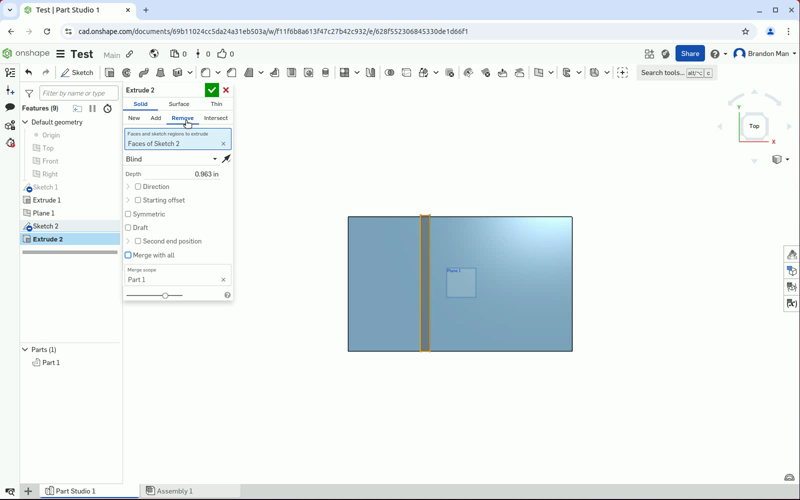
key(space)
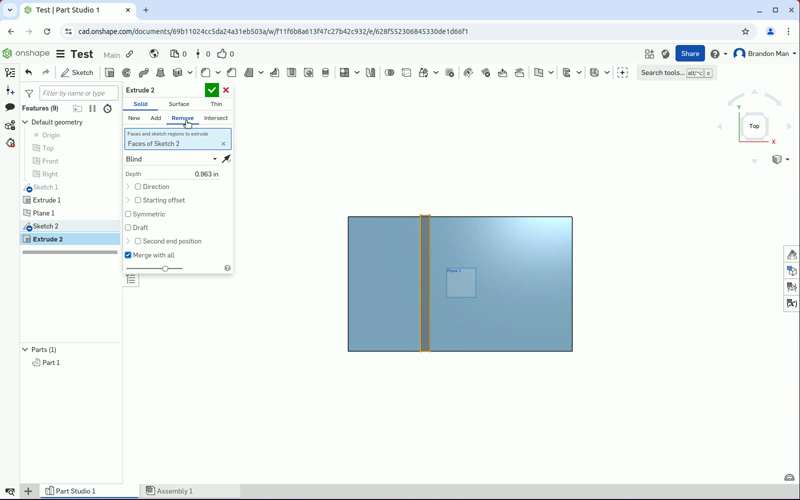
key(enter)
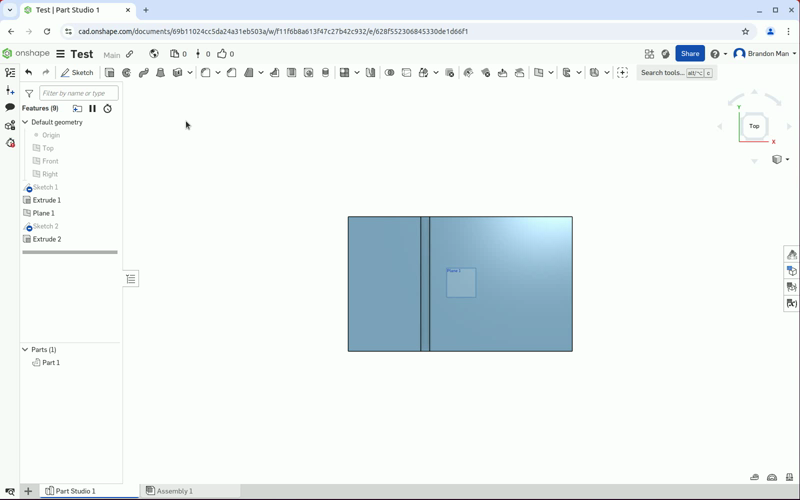
key(shift+h)
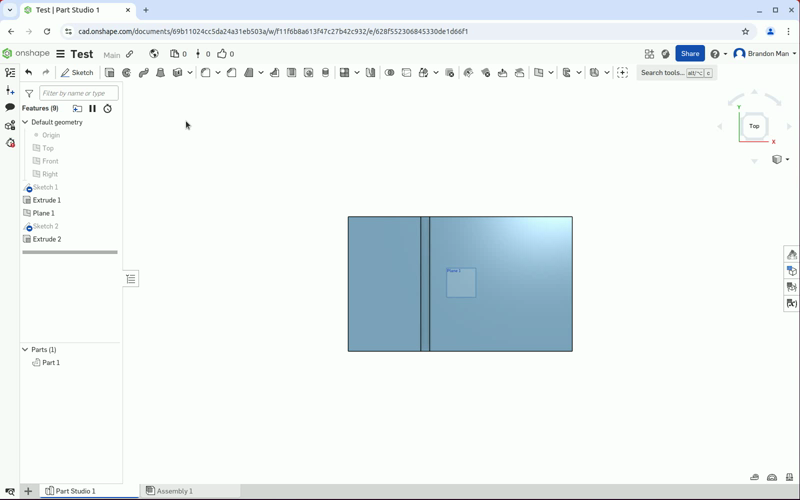
key(shift+h)
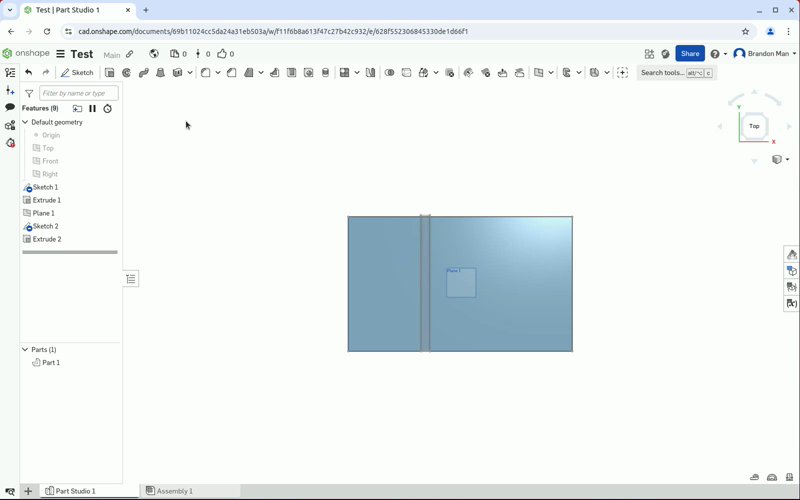
key(shift+7)
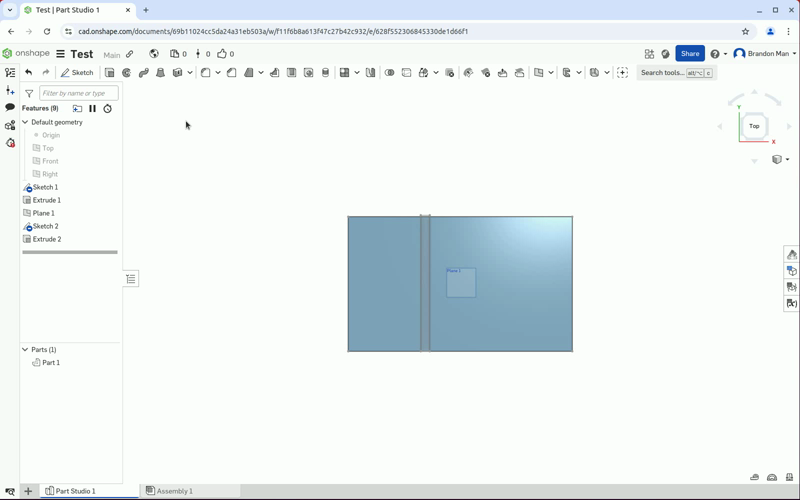
key(up, 3)
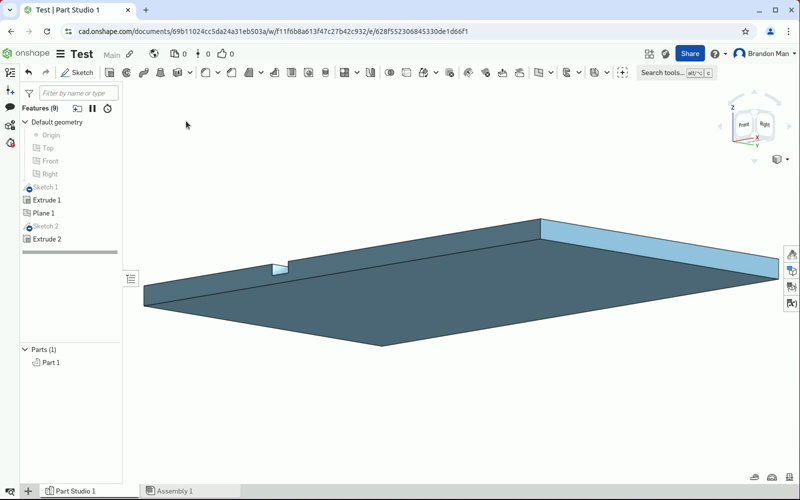
key(left, 3)
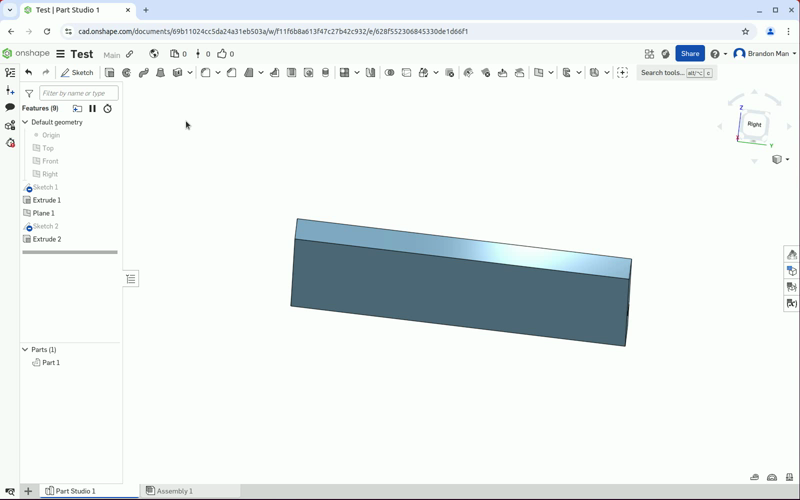
key(right, 3)
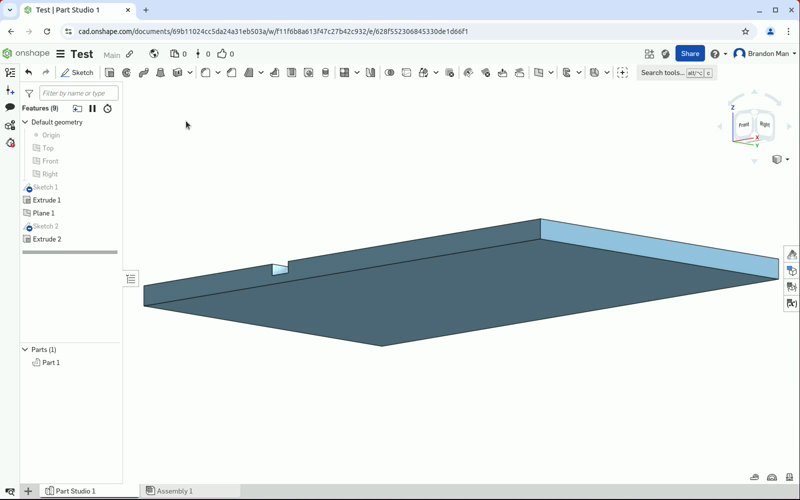
key(down, 3)
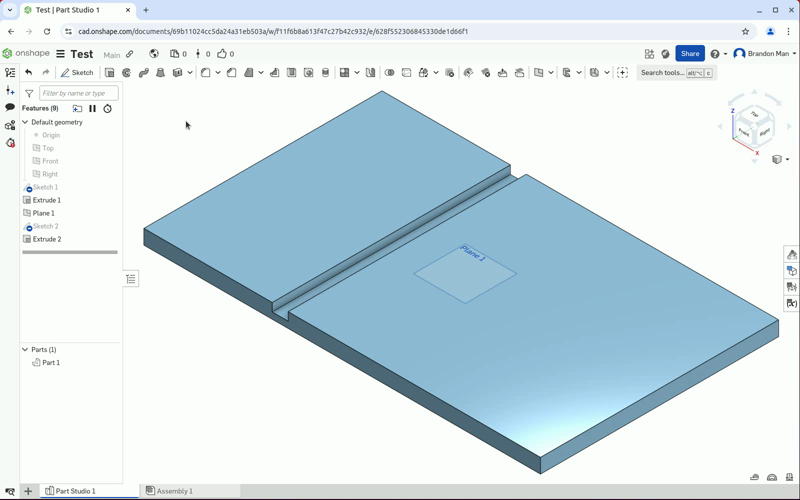
mouse_move(73, 189)
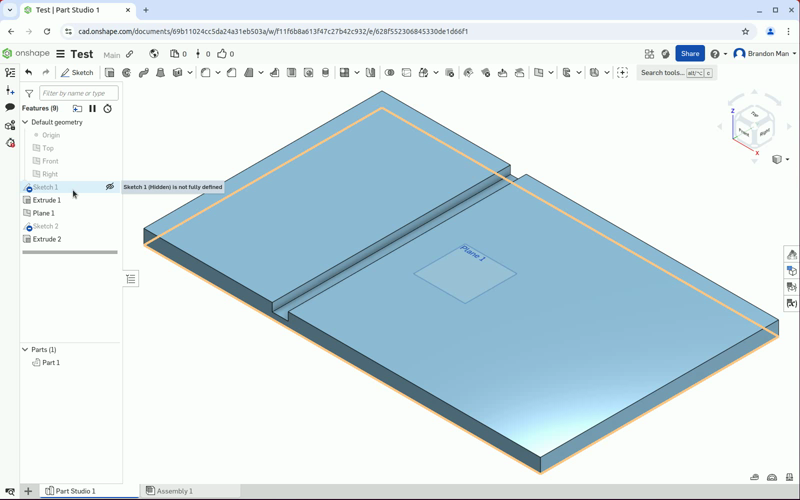
click(73, 189)